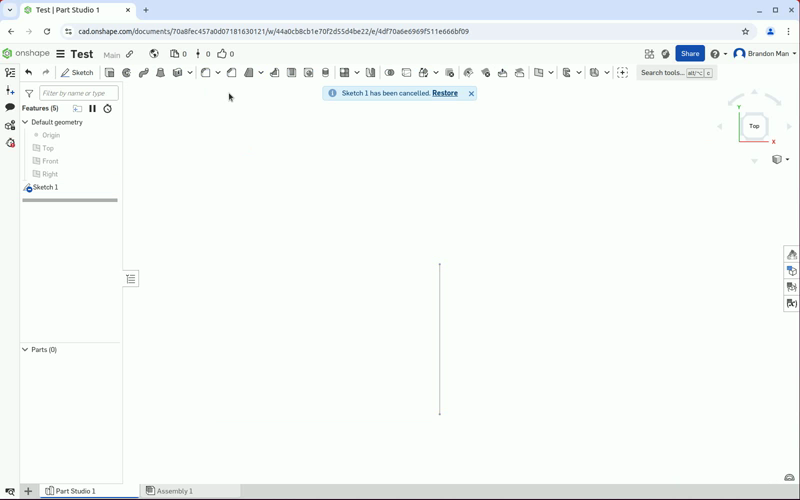
key(shift+h)
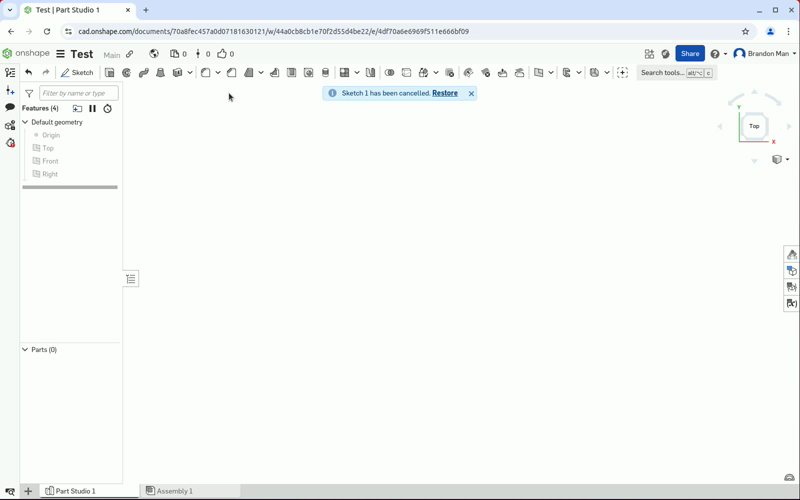
mouse_move(73, 352)
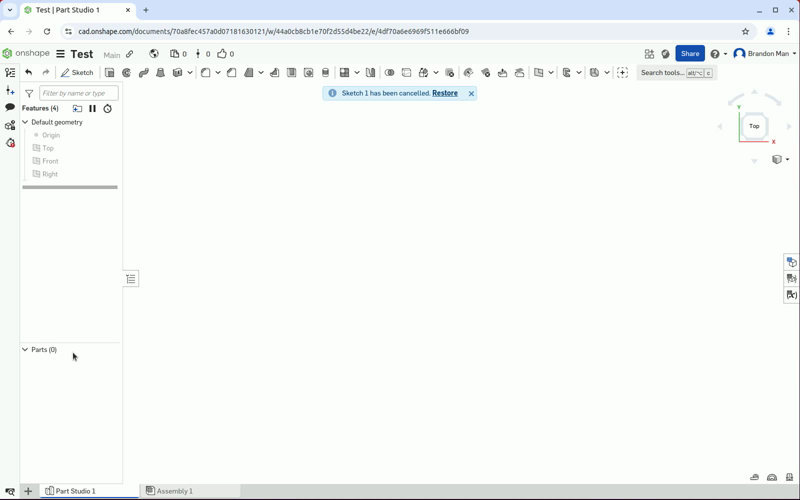
key(y)
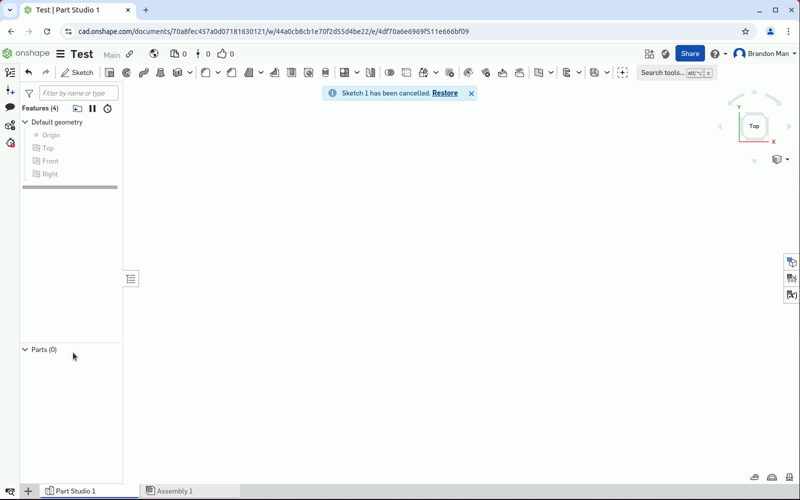
key(shift+p)
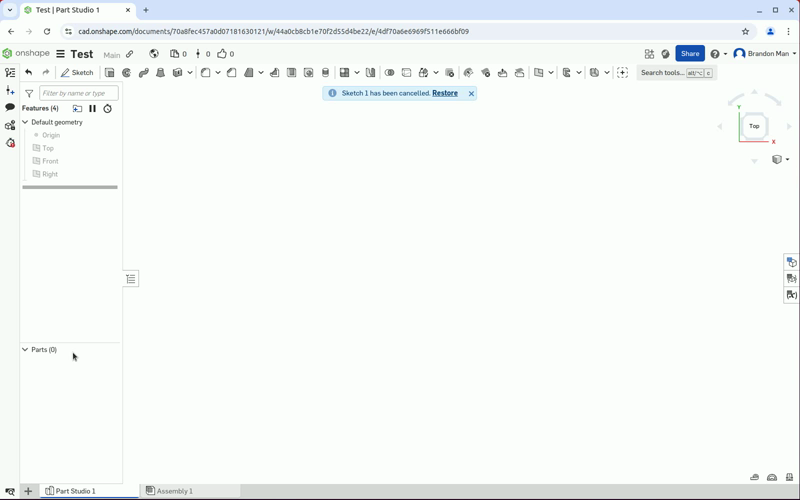
key(space)
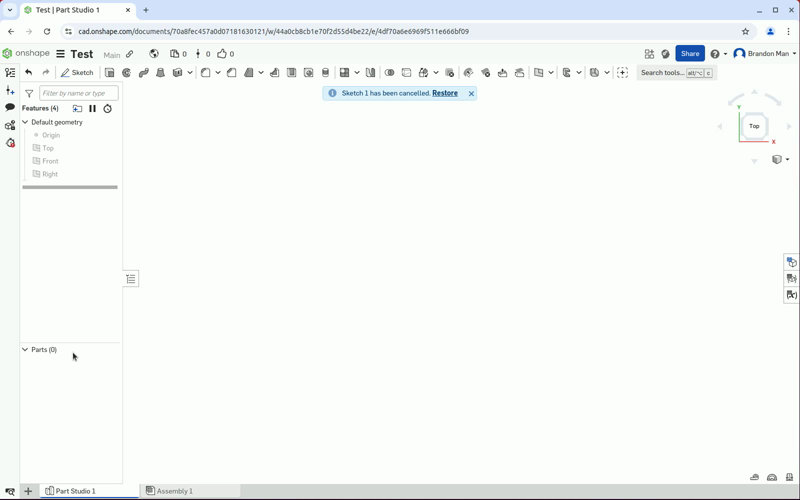
key_down(shift)
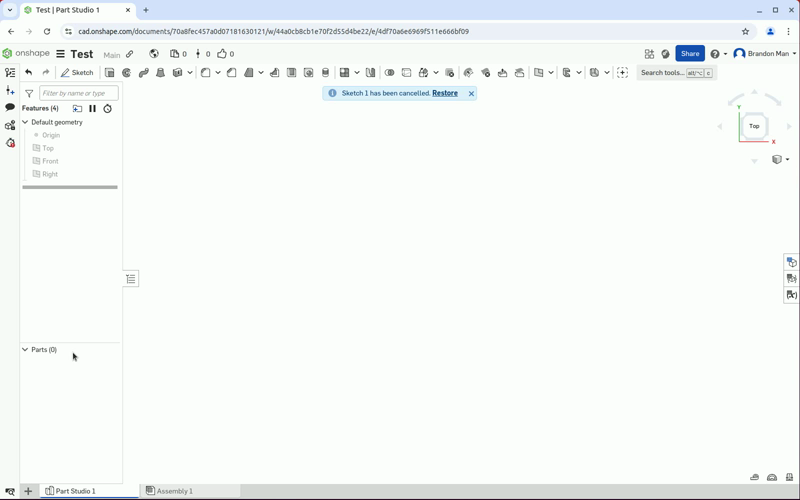
key(up)
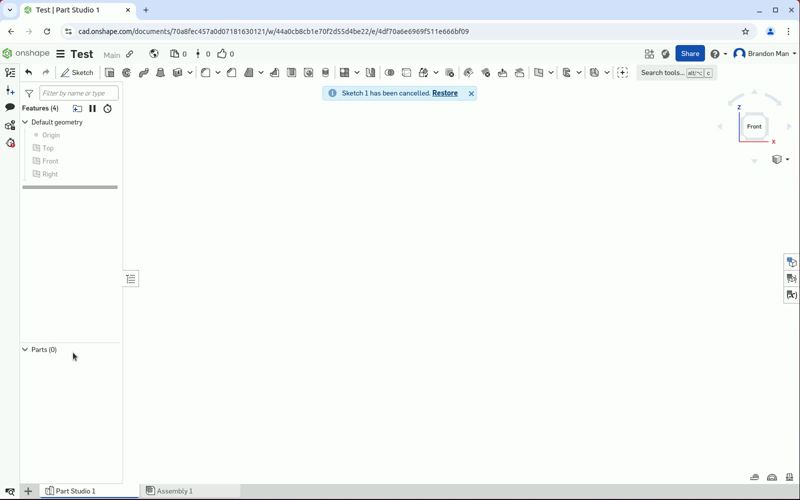
key_up(shift)
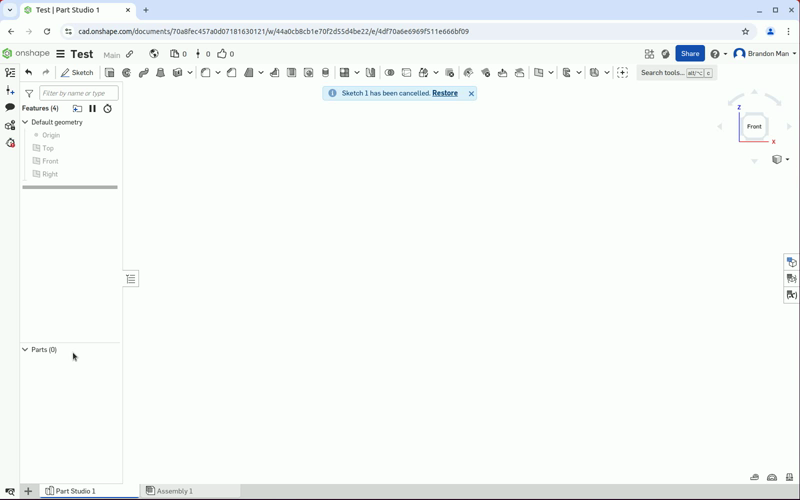
mouse_move(73, 352)
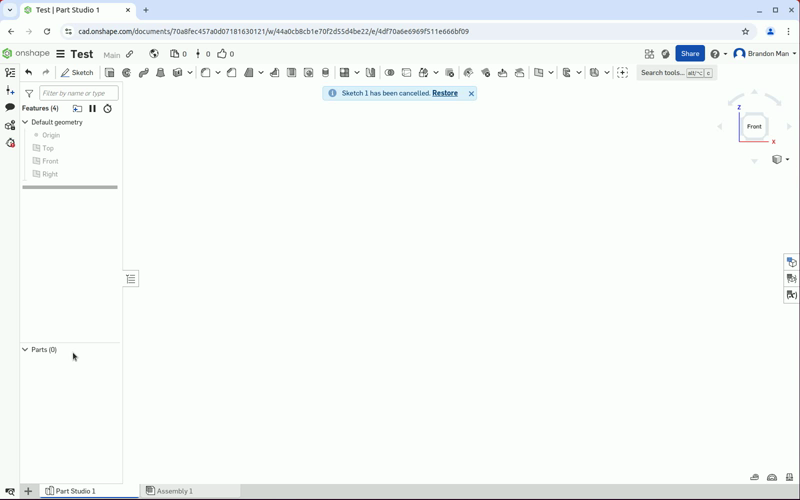
key(shift+y)
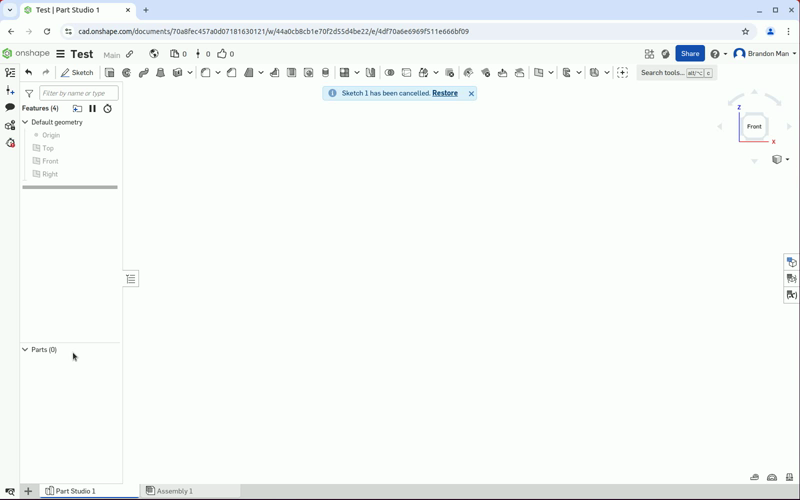
key(shift+s)
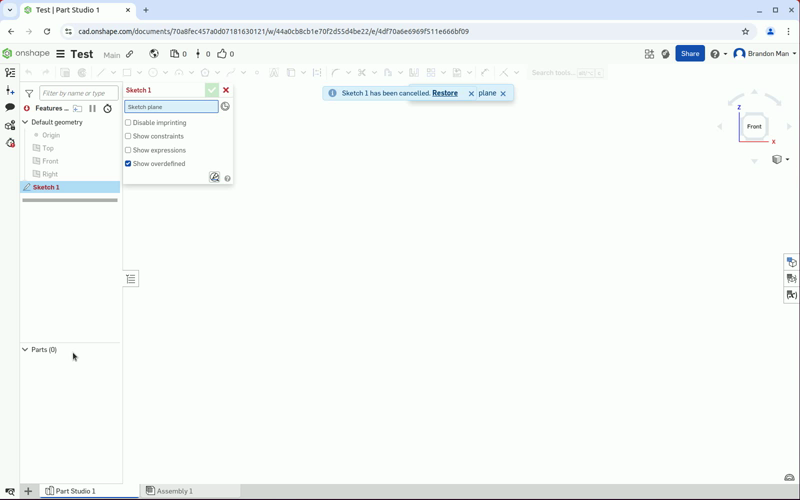
mouse_move(73, 163)
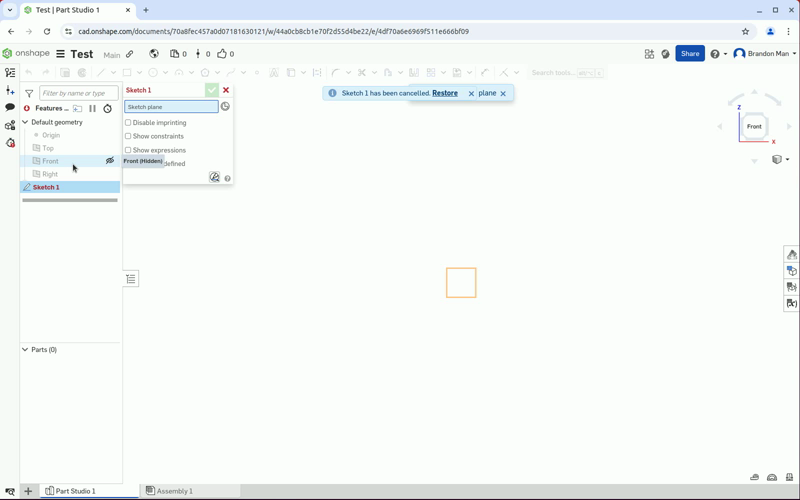
click(73, 163)
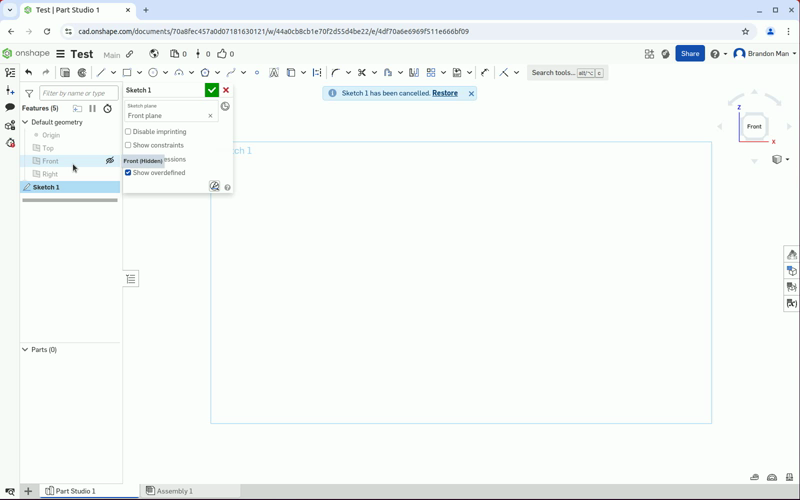
mouse_move(73, 352)
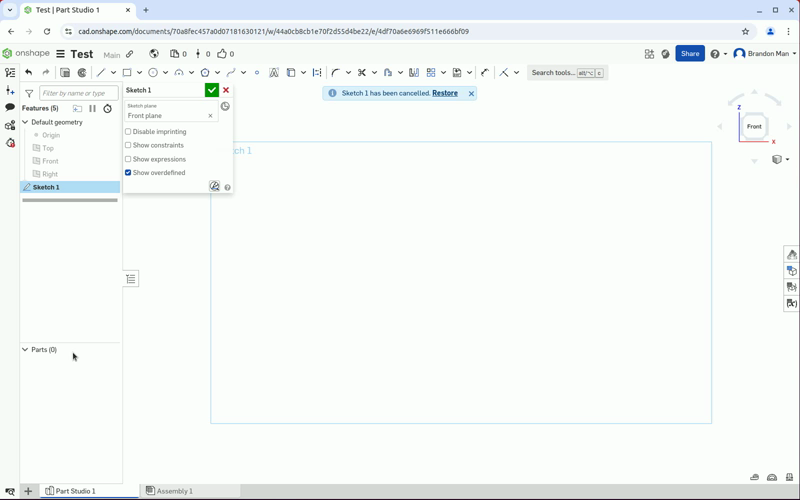
key(y)
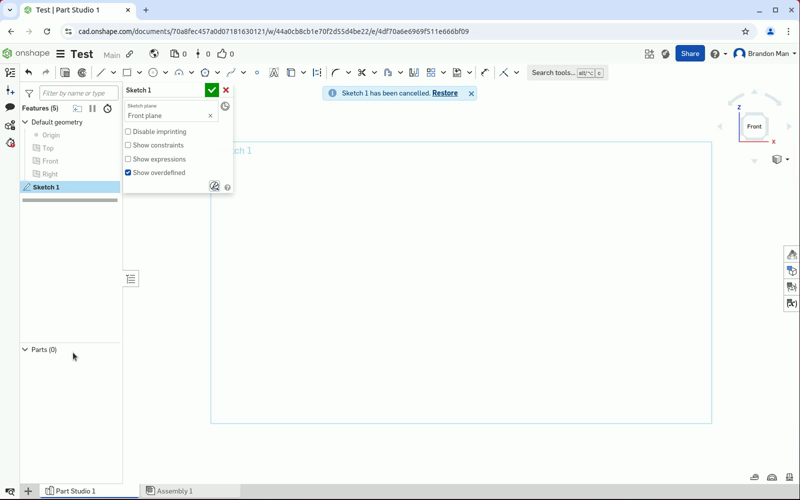
key(l)
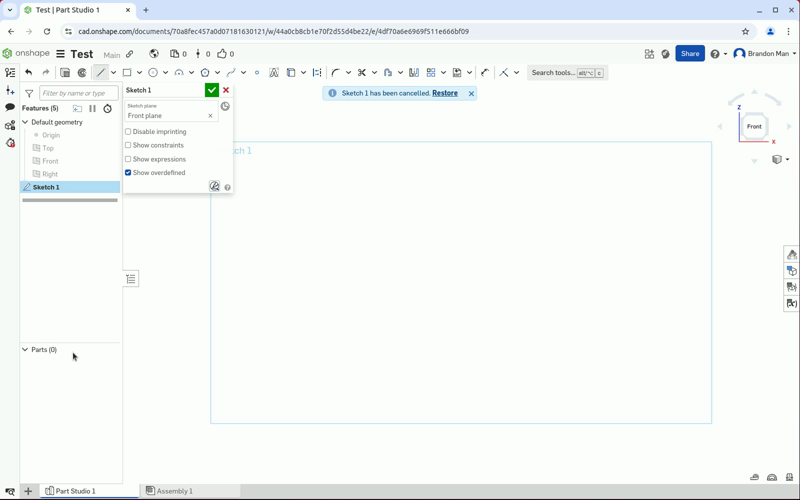
key_down(shift)
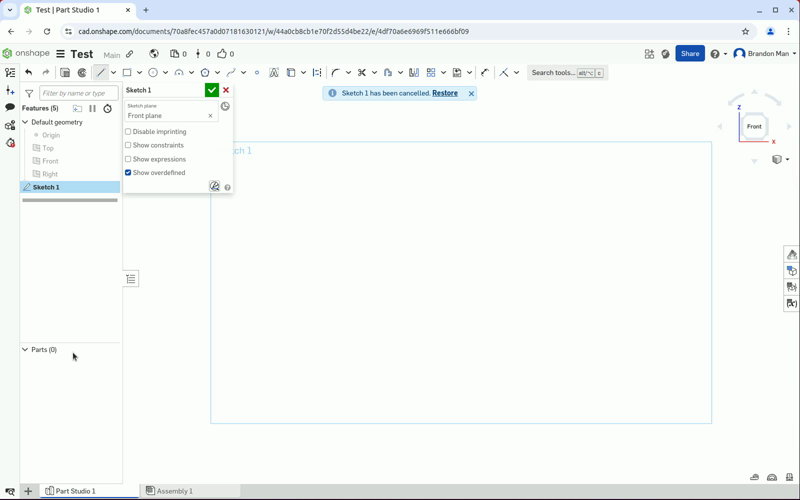
mouse_move(348, 328)
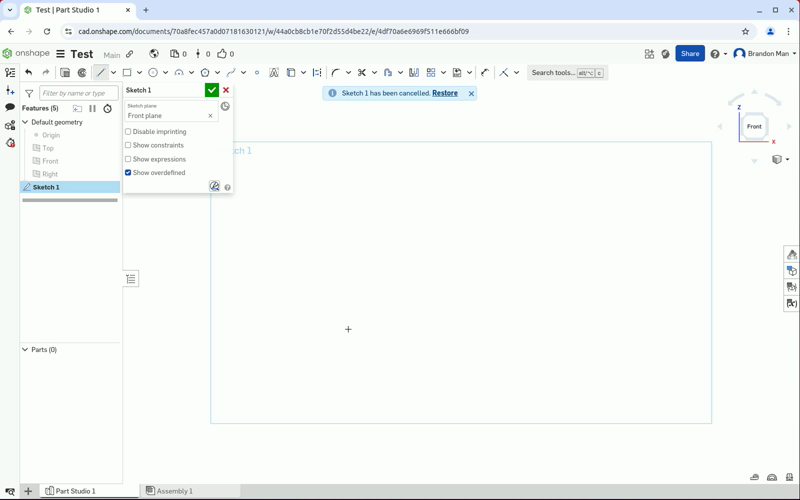
click(348, 328)
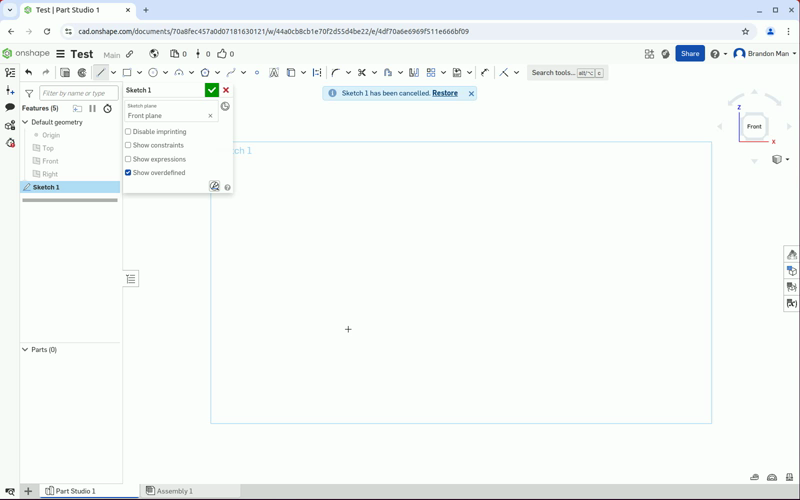
key_up(shift)
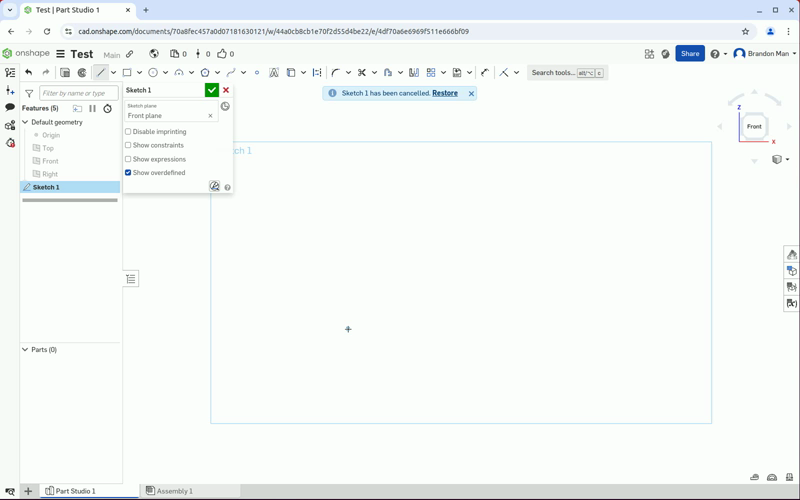
key_down(shift)
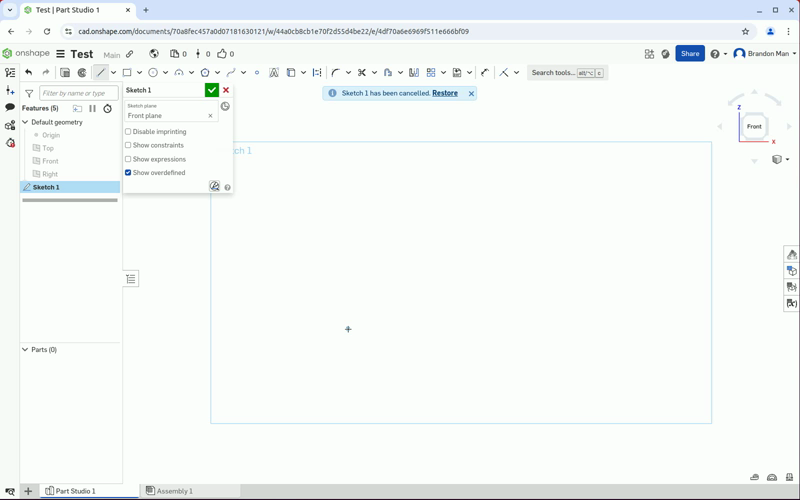
mouse_move(378, 328)
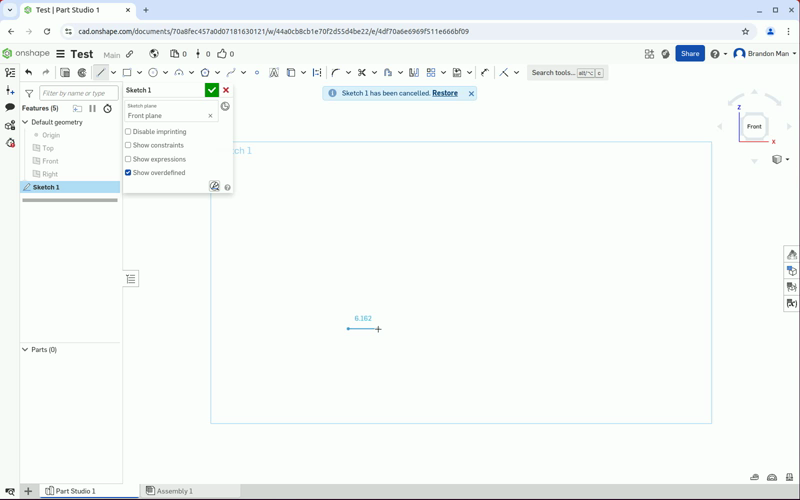
mouse_move(367, 328)
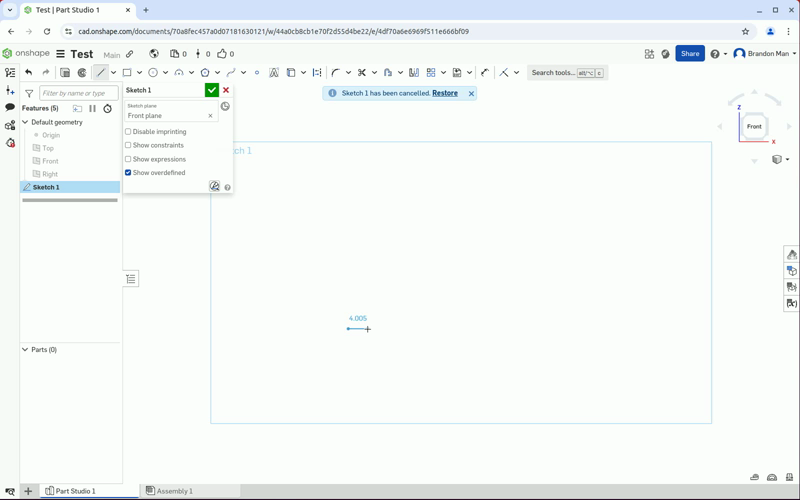
click(367, 328)
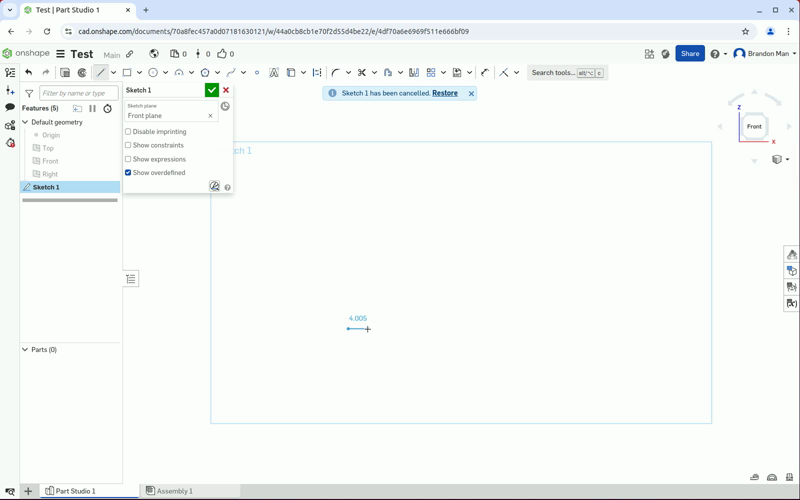
key_up(shift)
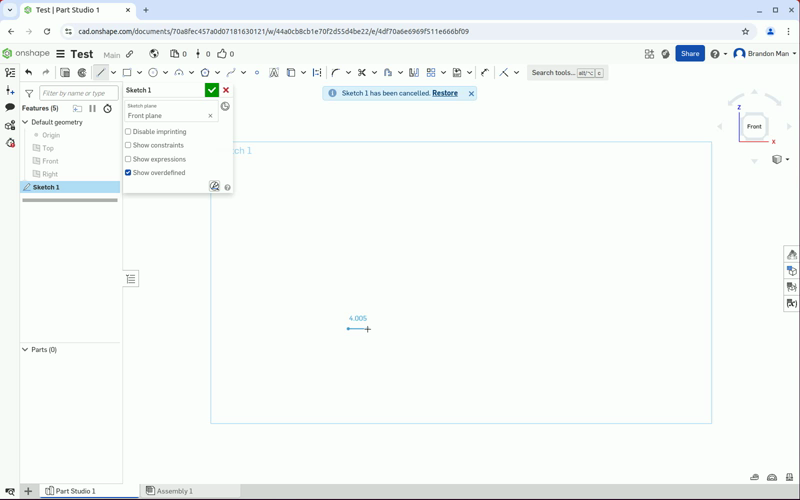
key_down(shift)
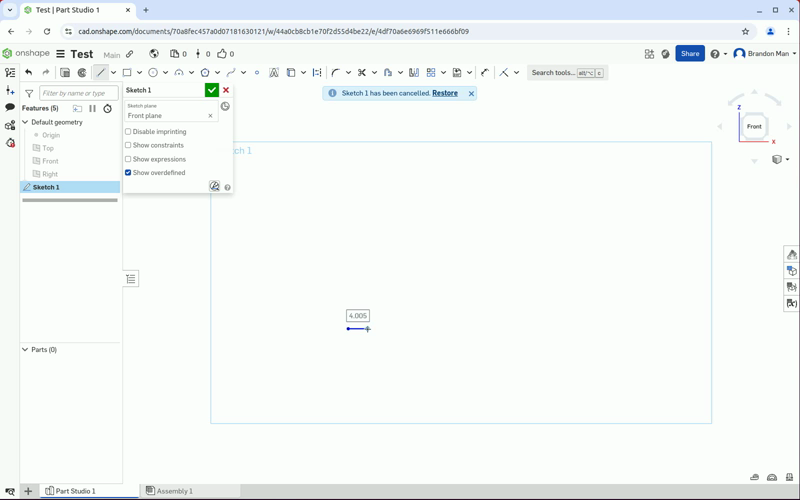
mouse_move(397, 328)
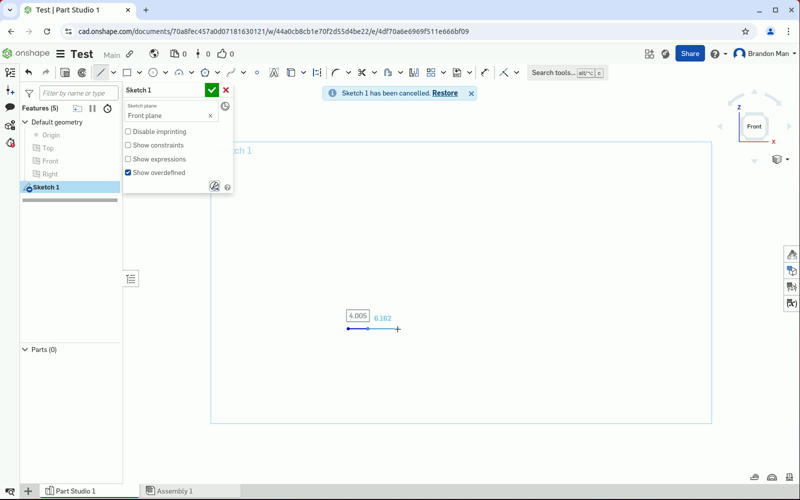
mouse_move(367, 300)
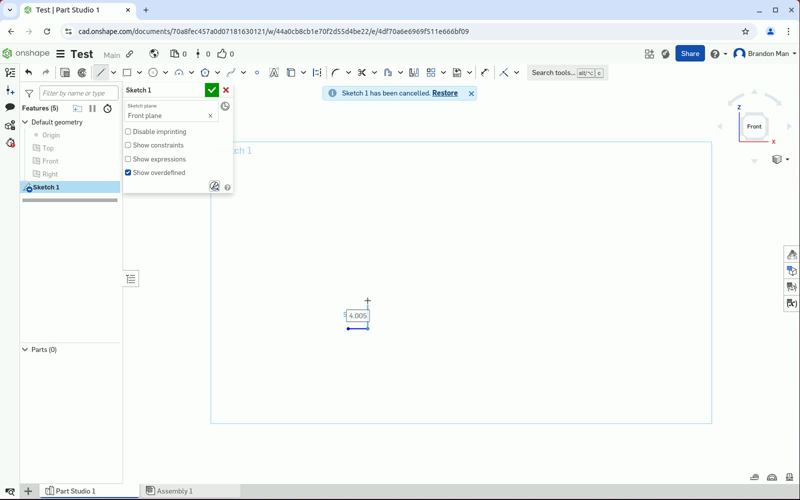
click(367, 300)
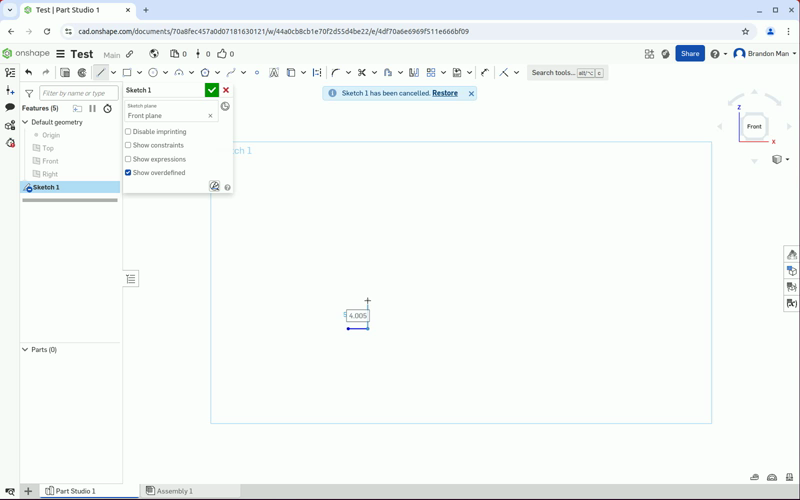
key_up(shift)
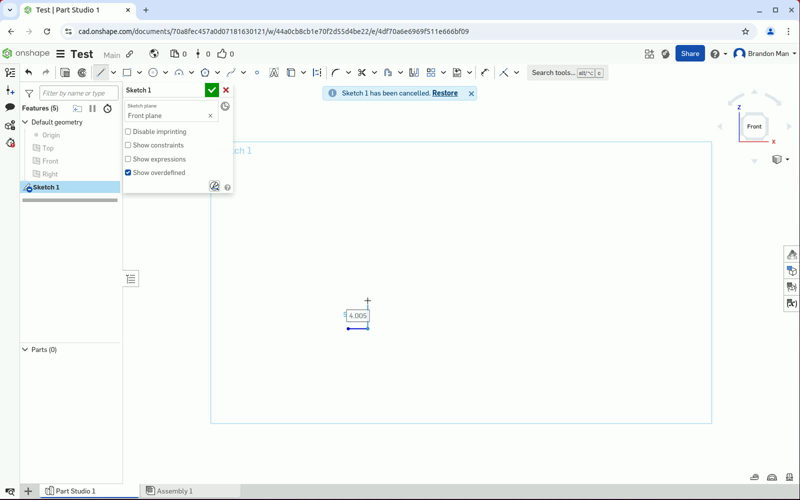
key_down(shift)
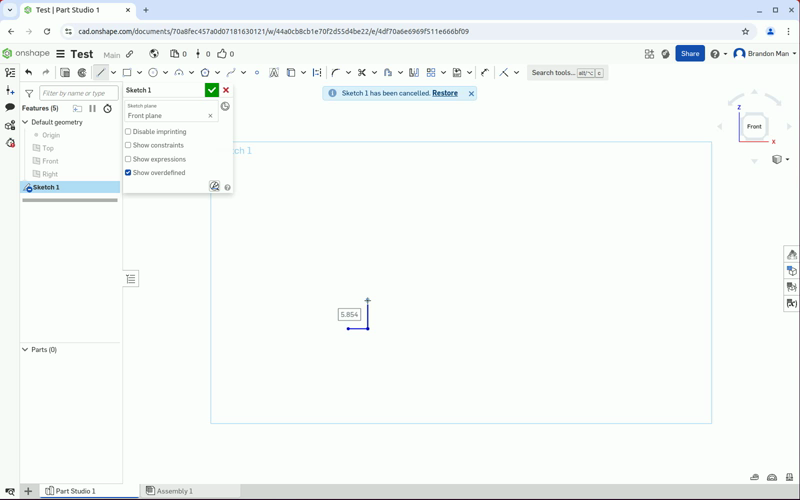
mouse_move(367, 186)
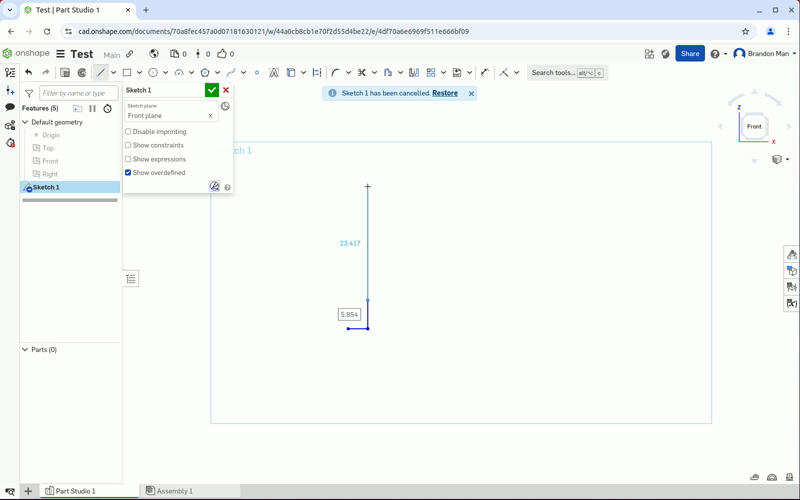
click(367, 186)
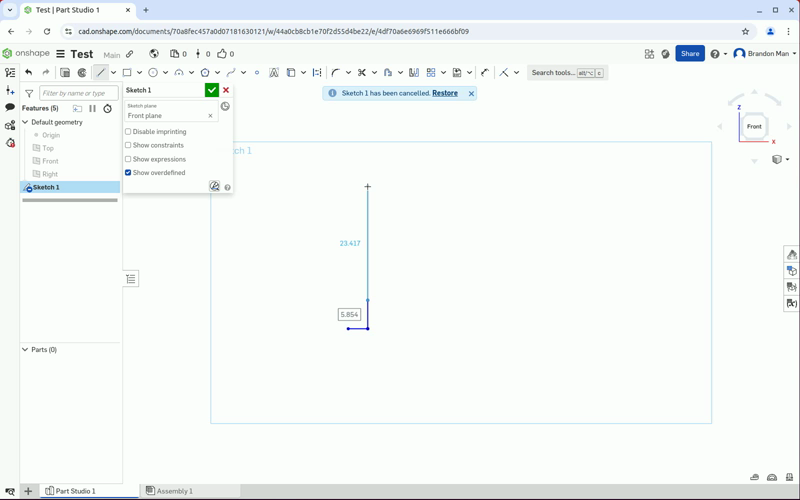
key_up(shift)
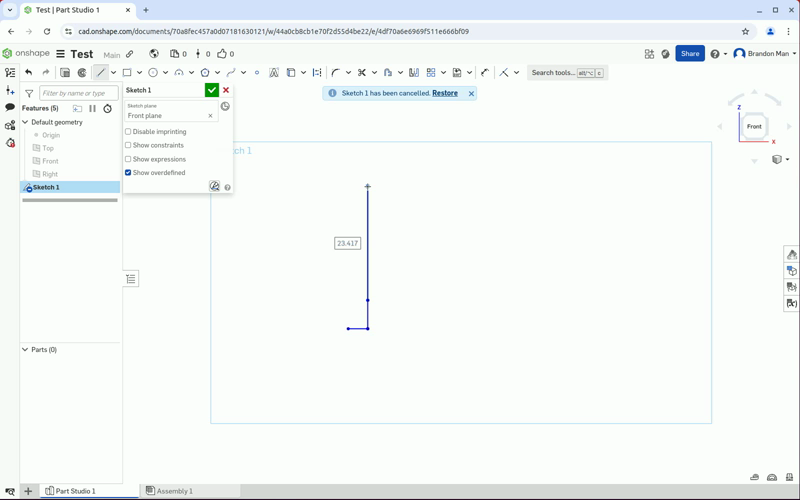
key_down(shift)
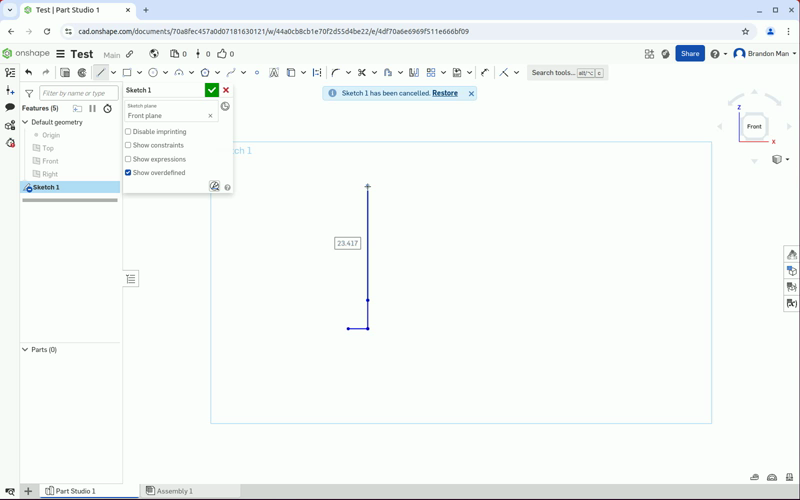
mouse_move(397, 186)
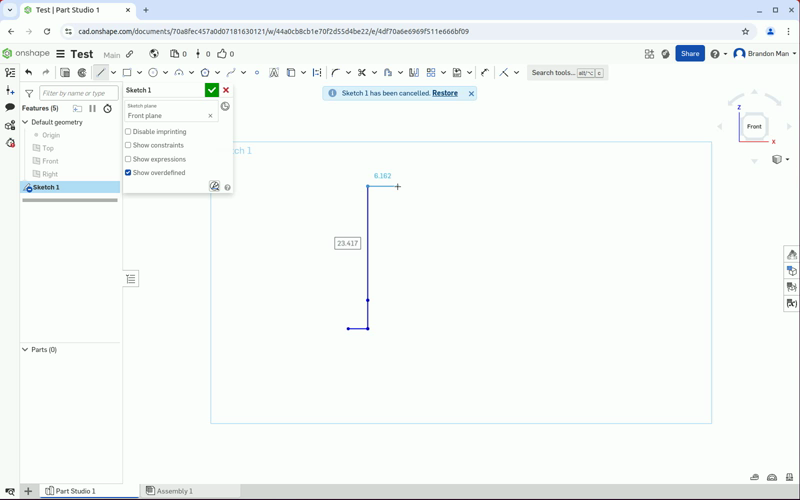
mouse_move(348, 186)
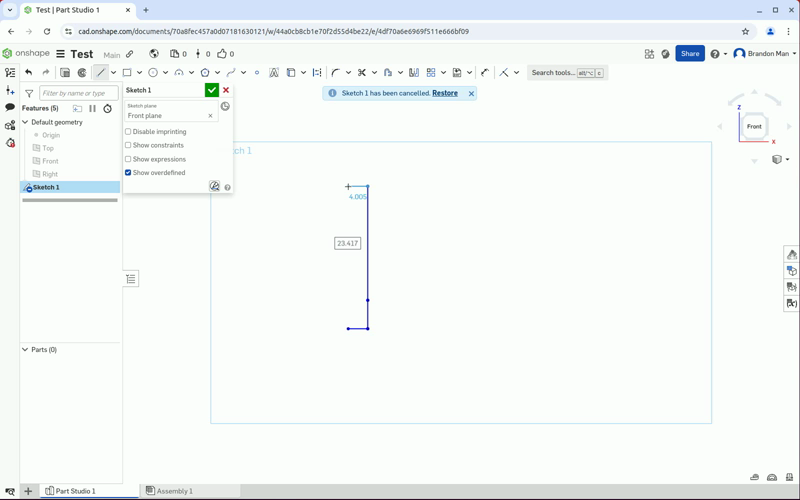
click(348, 186)
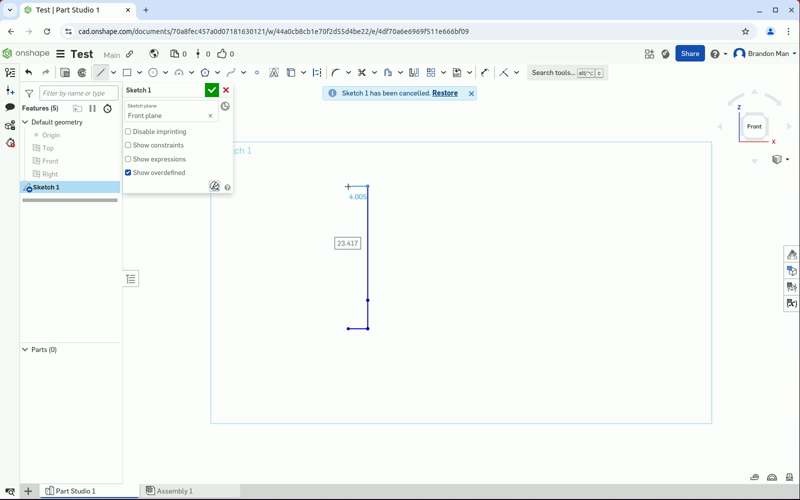
key_up(shift)
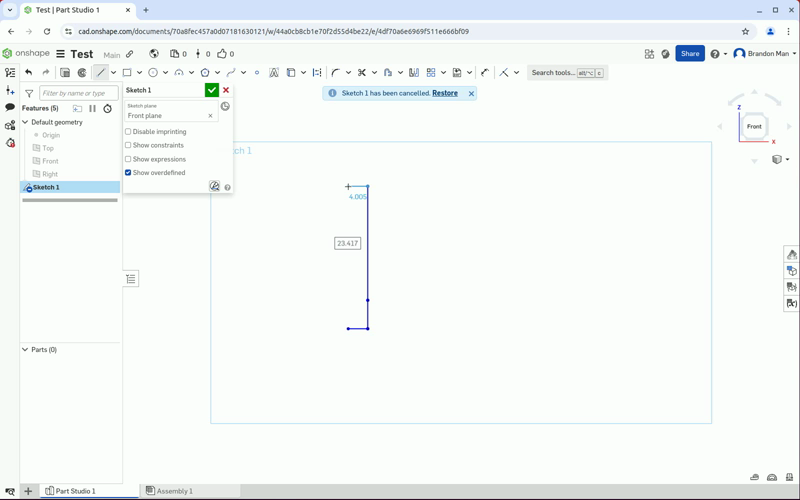
key_down(shift)
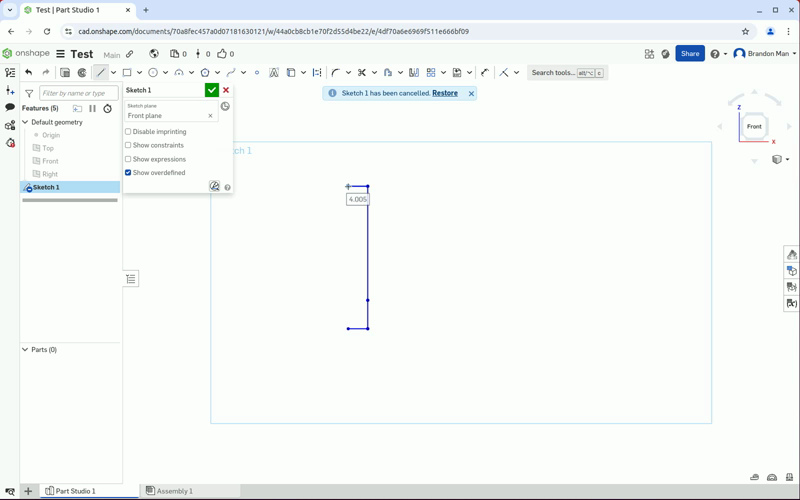
mouse_move(348, 328)
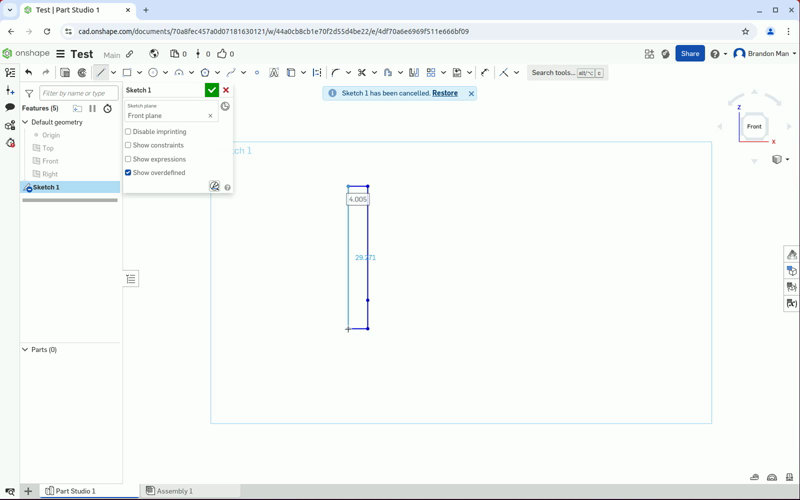
key_up(shift)
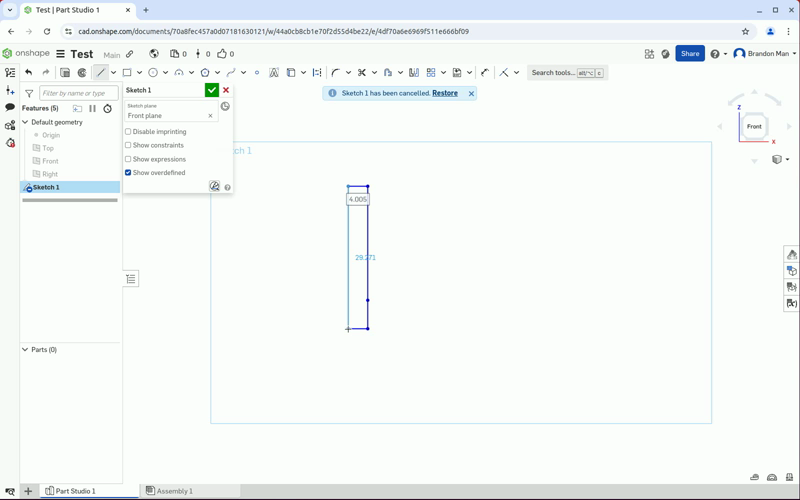
click(348, 328)
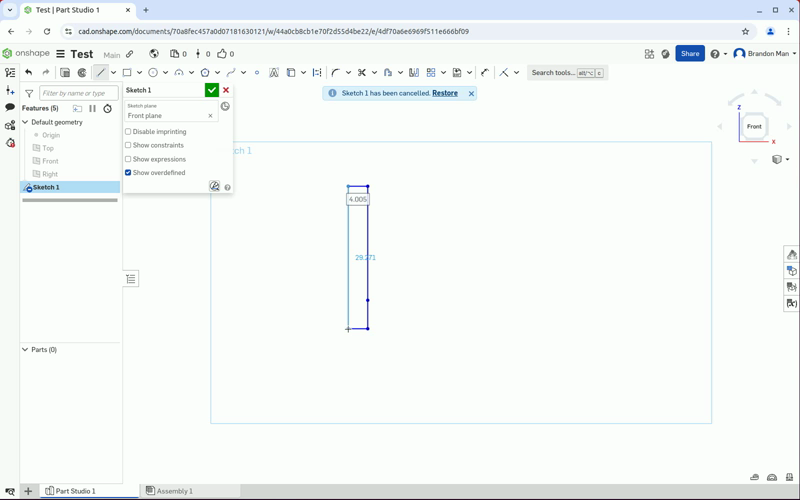
key(esc)
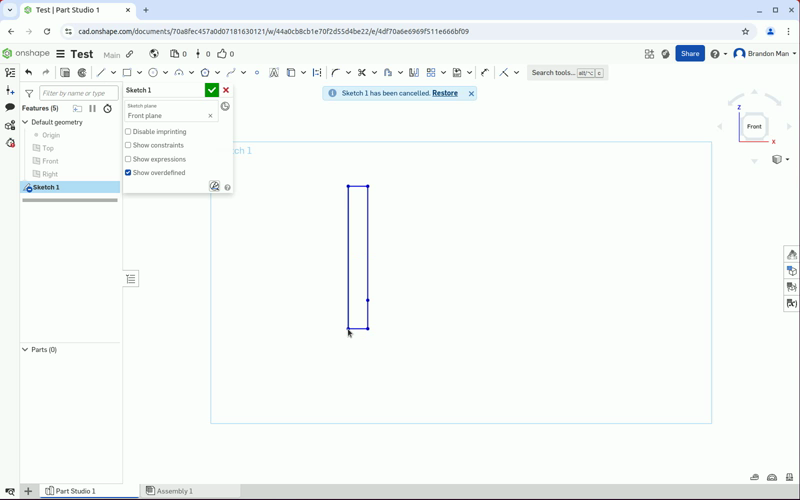
mouse_move(354, 264)
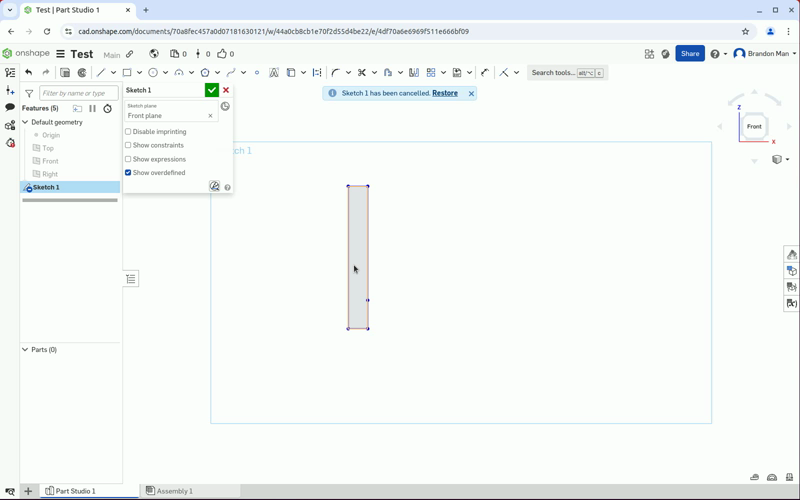
click(354, 264)
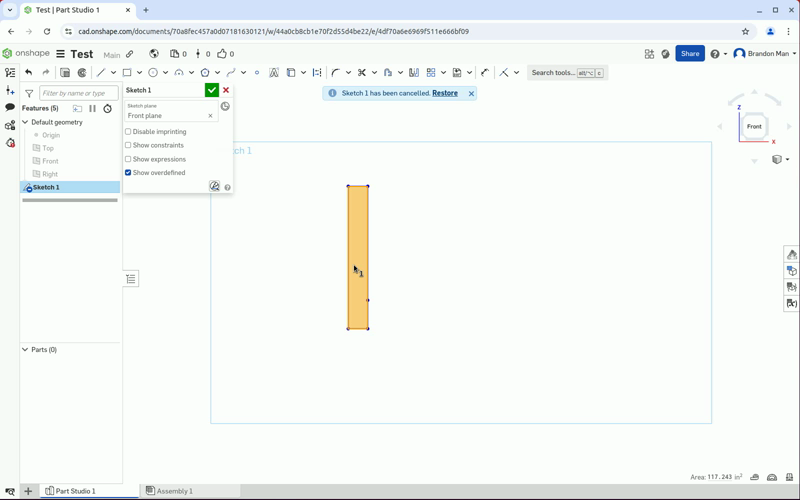
mouse_move(73, 352)
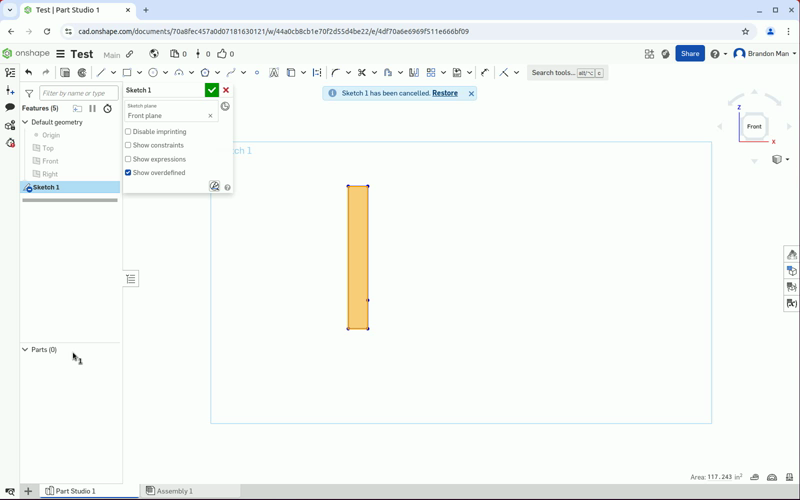
key(shift+y)
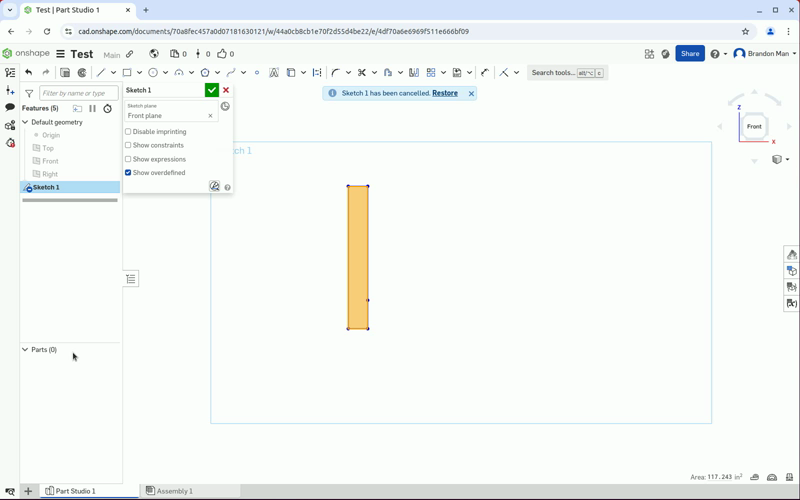
key(shift+e)
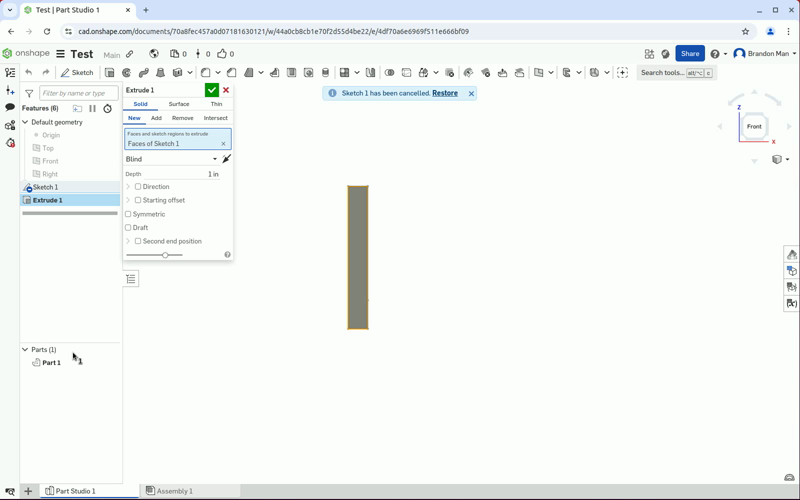
mouse_move(143, 106)
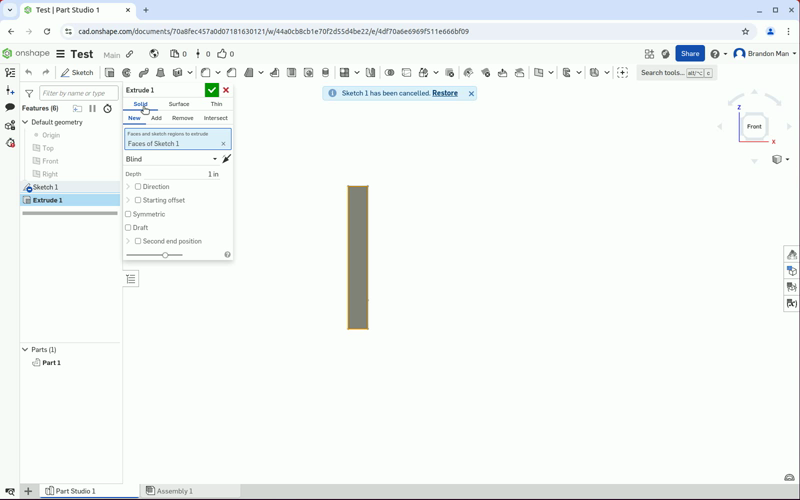
click(143, 106)
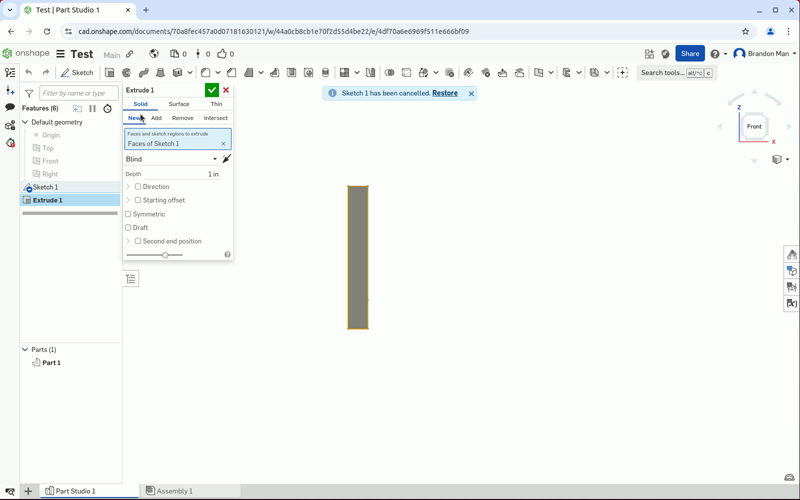
mouse_move(137, 120)
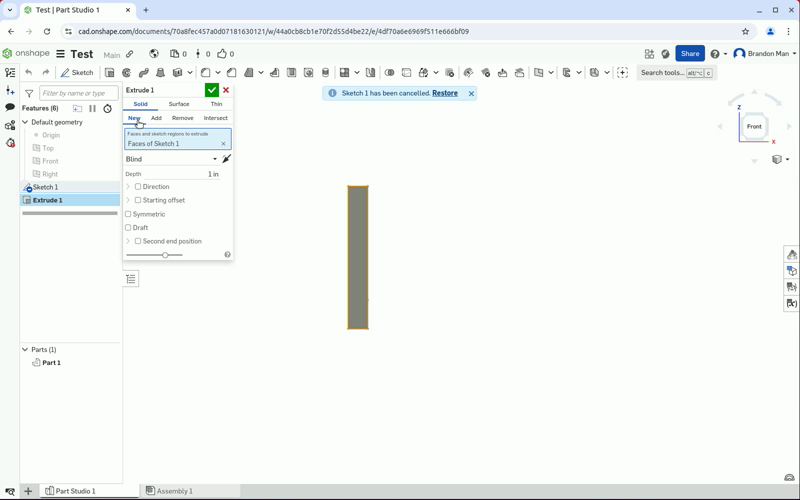
click(137, 120)
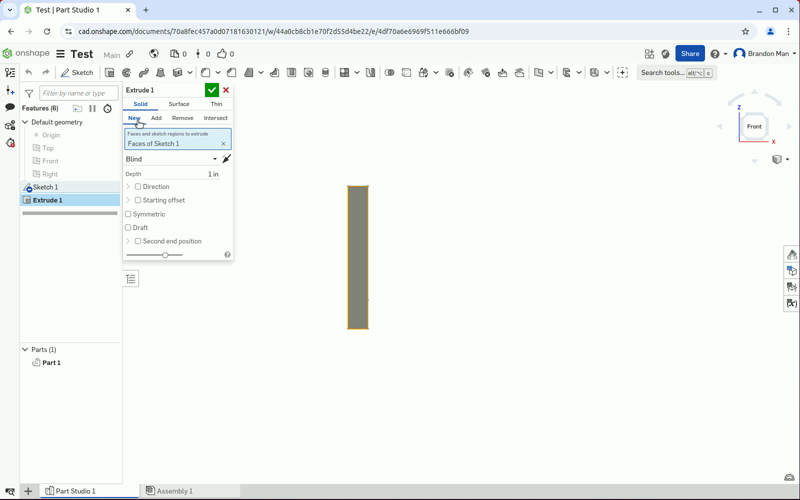
key(tab, 4)
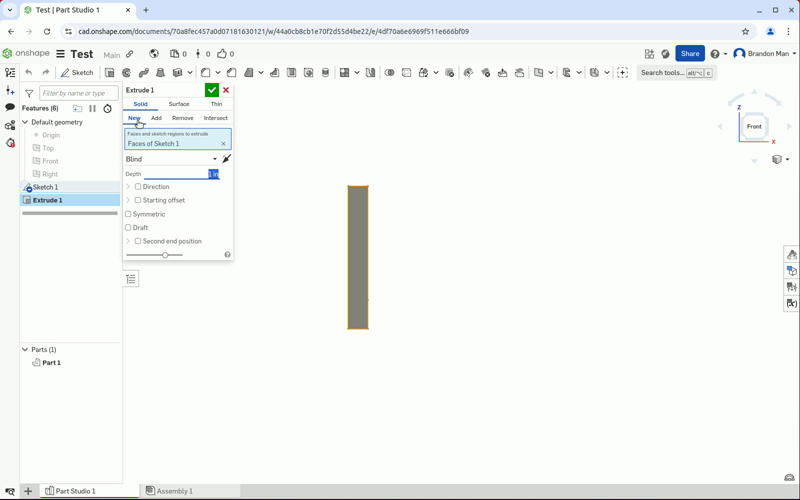
text(3.851)
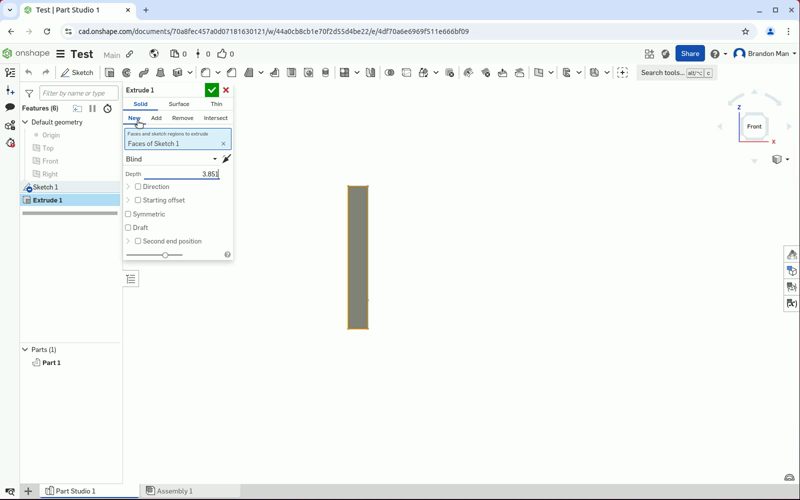
key(enter)
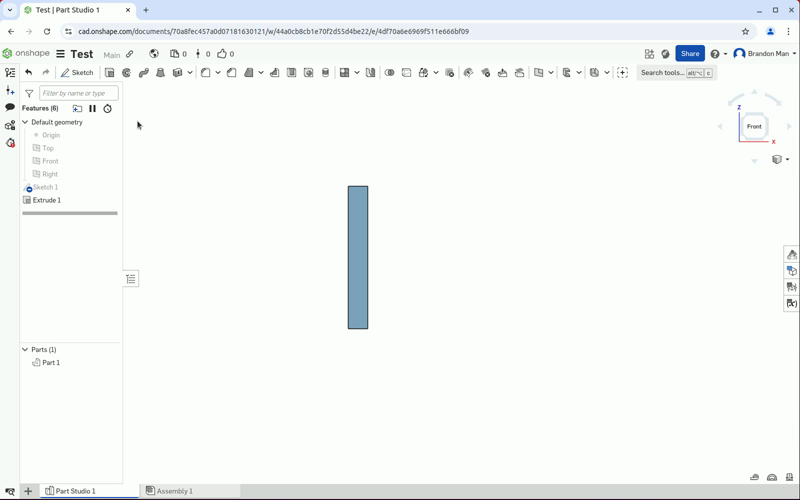
key(shift+h)
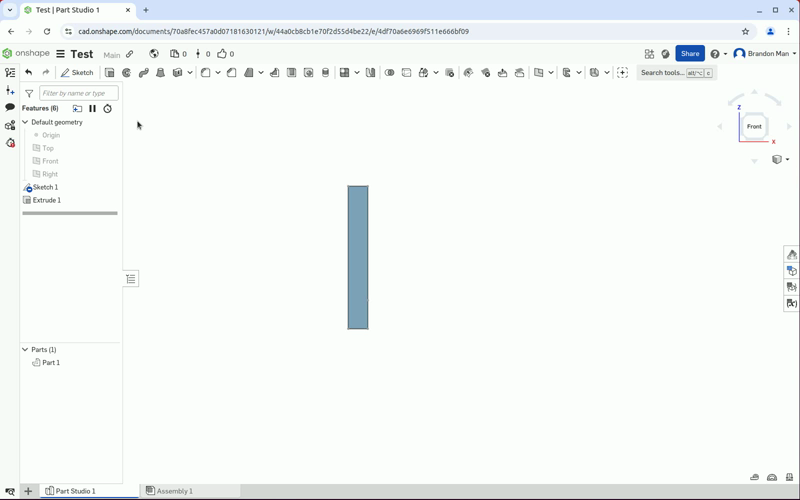
key(shift+h)
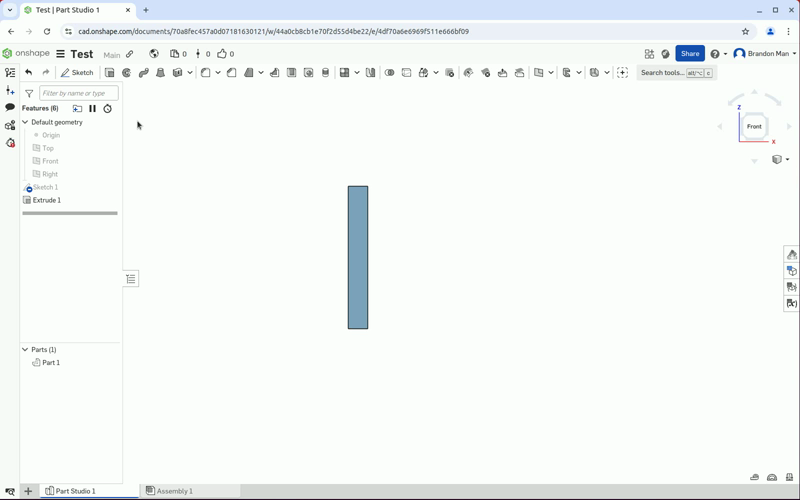
mouse_move(73, 189)
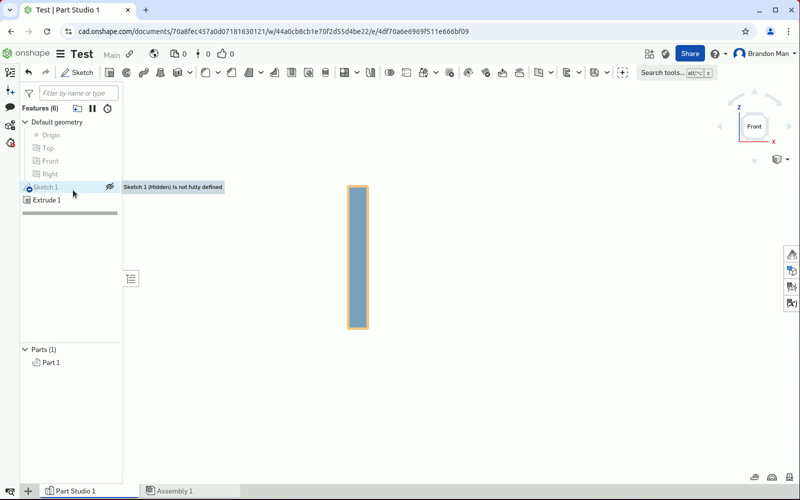
click(73, 189)
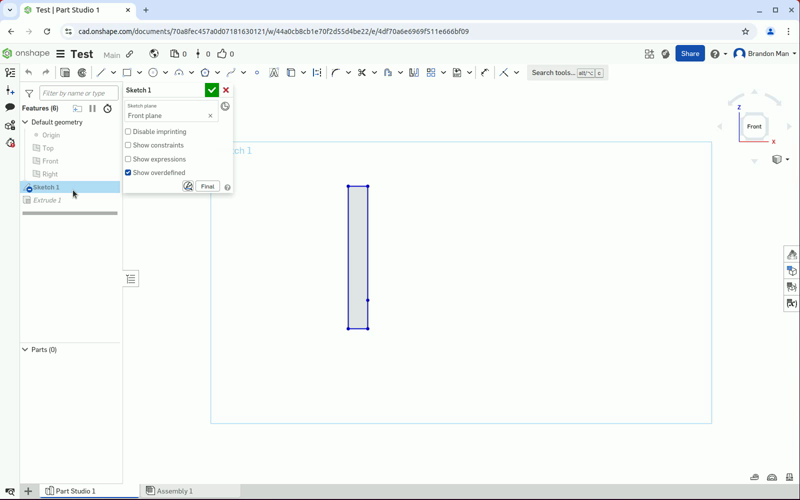
mouse_move(229, 92)
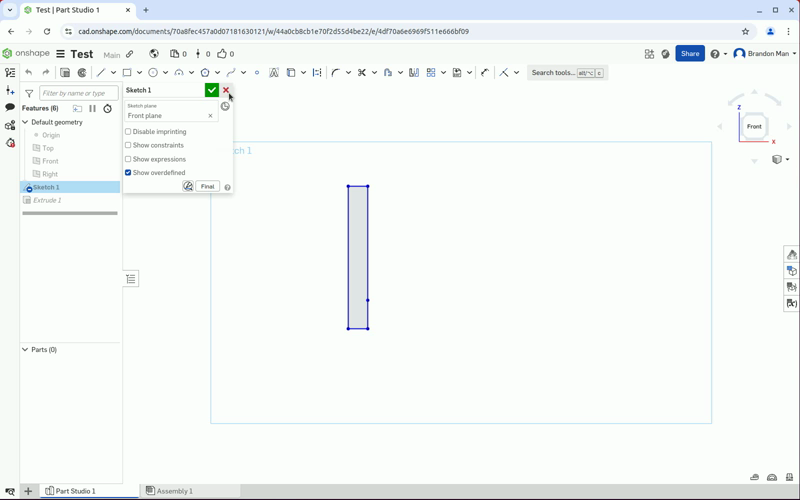
click(229, 92)
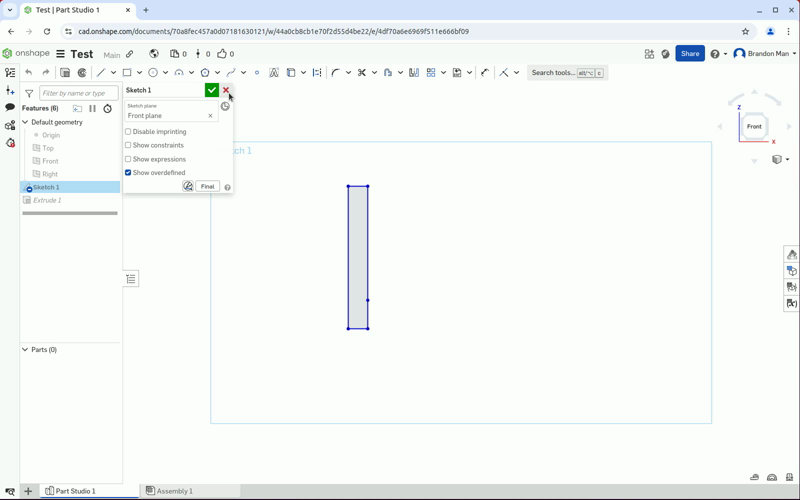
key(shift+s)
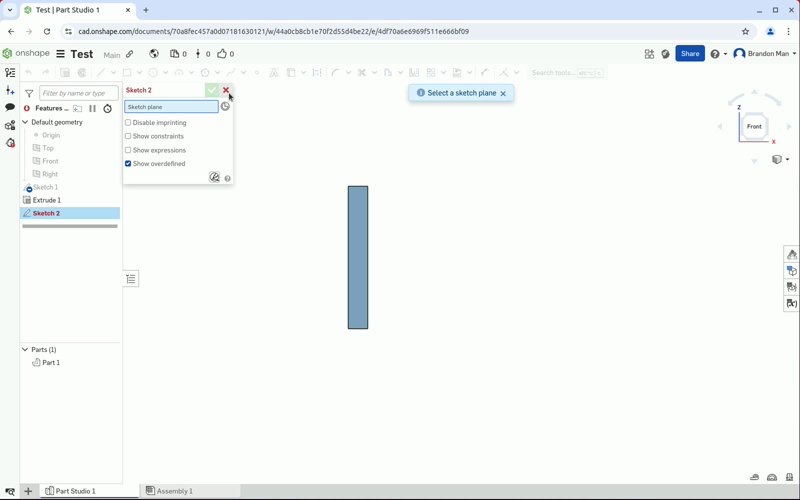
mouse_move(73, 163)
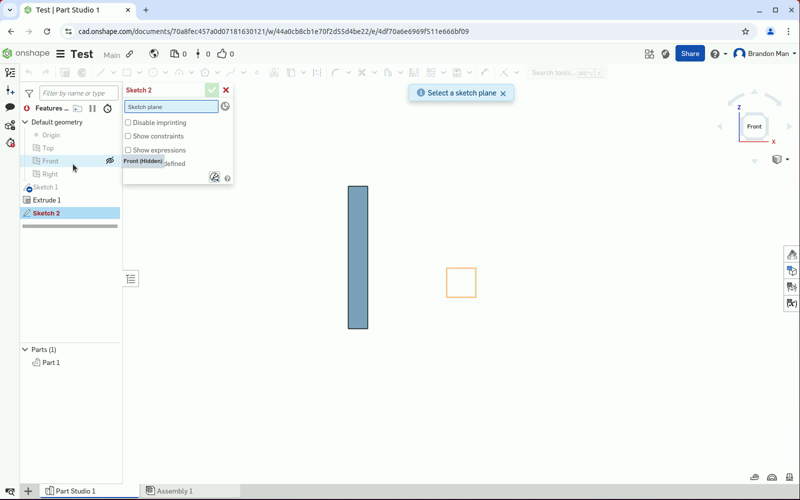
click(73, 163)
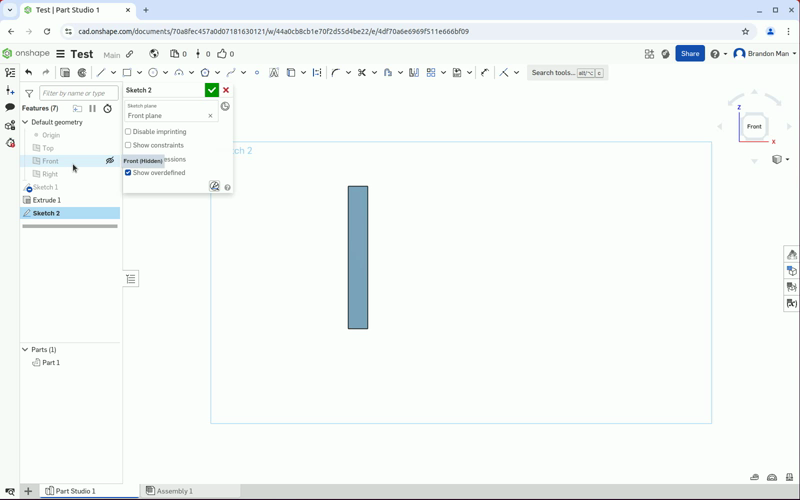
mouse_move(73, 352)
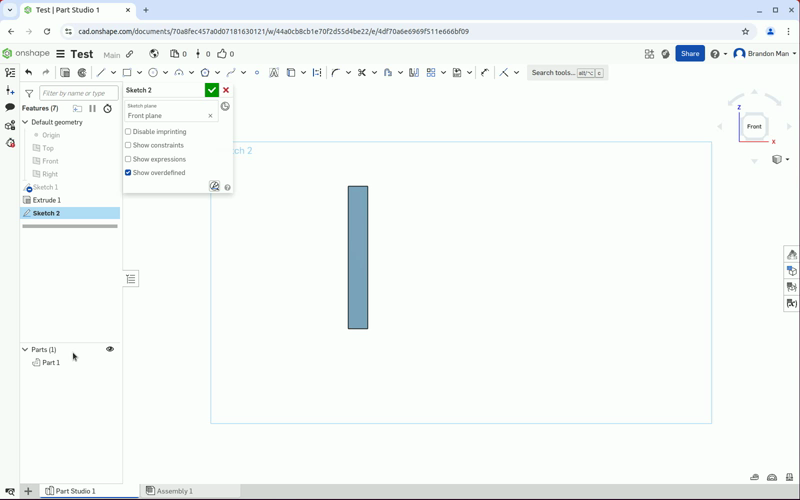
key(y)
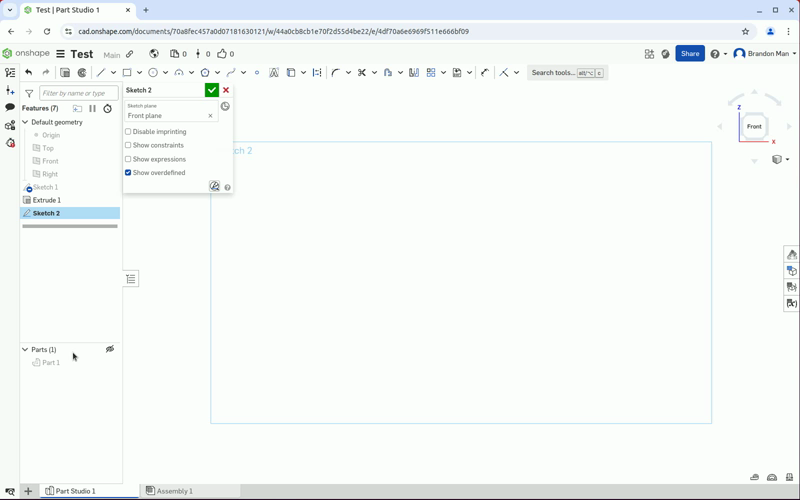
key(l)
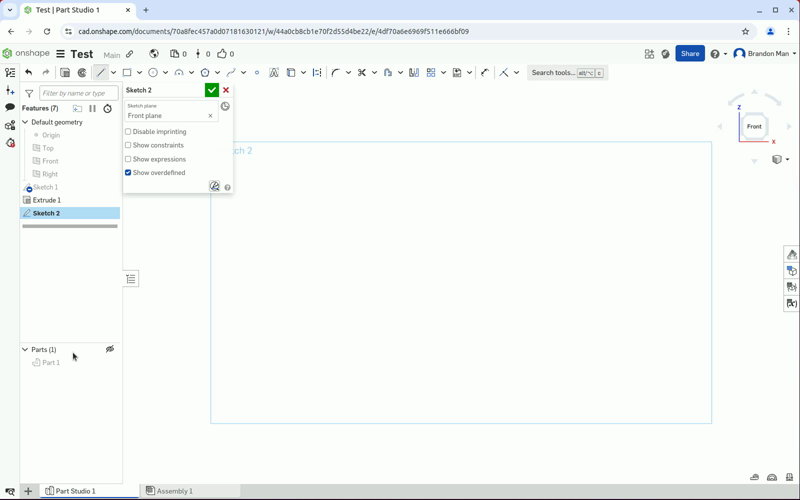
key_down(shift)
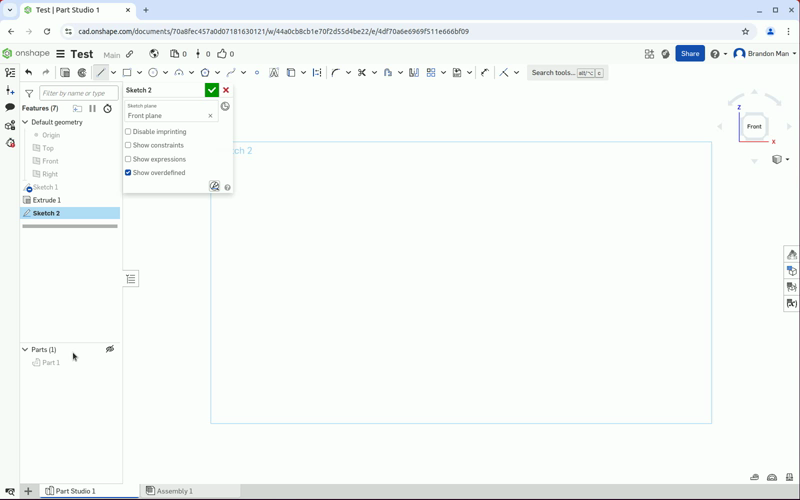
mouse_move(366, 328)
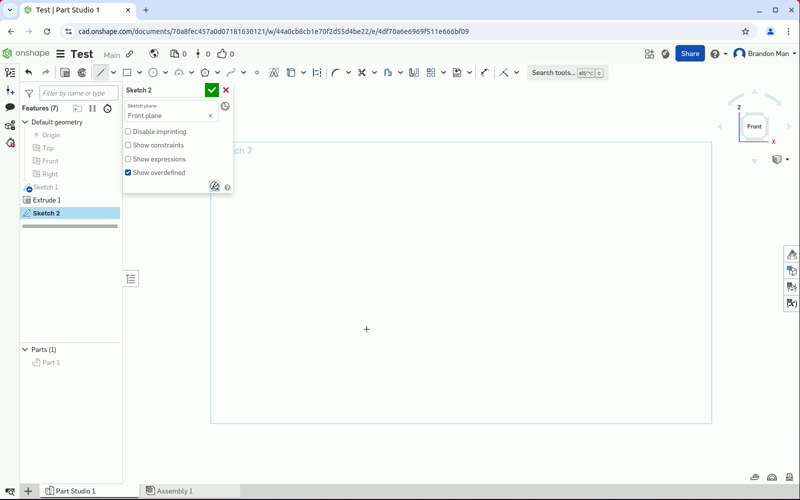
click(366, 328)
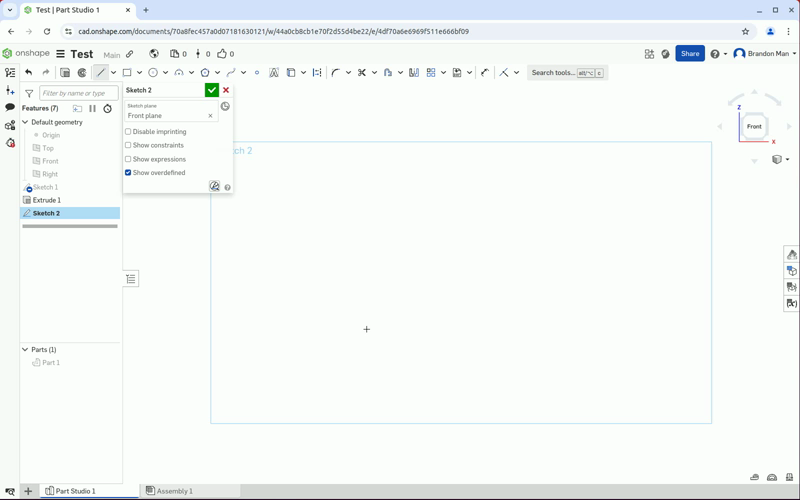
key_up(shift)
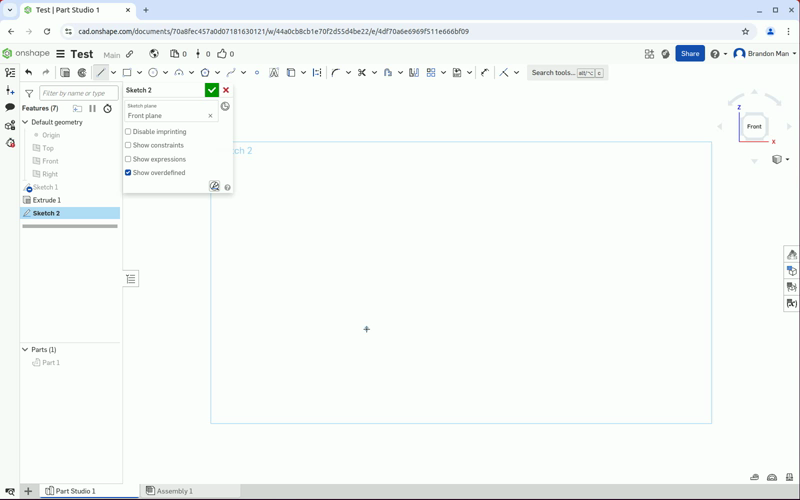
key_down(shift)
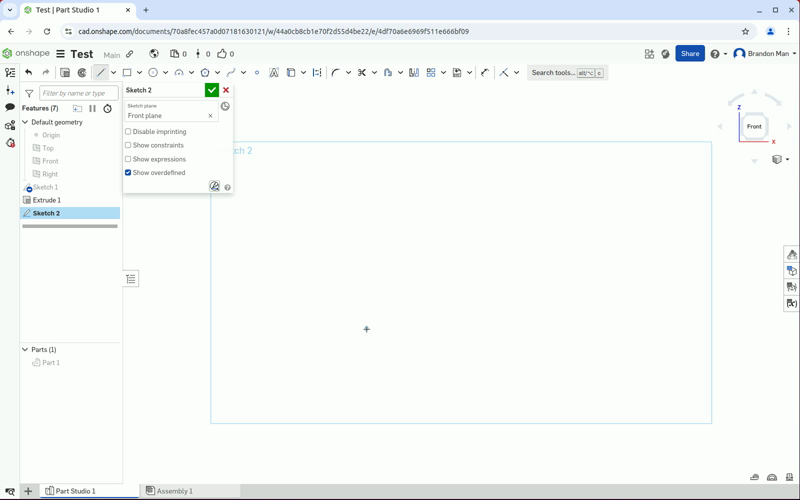
mouse_move(396, 328)
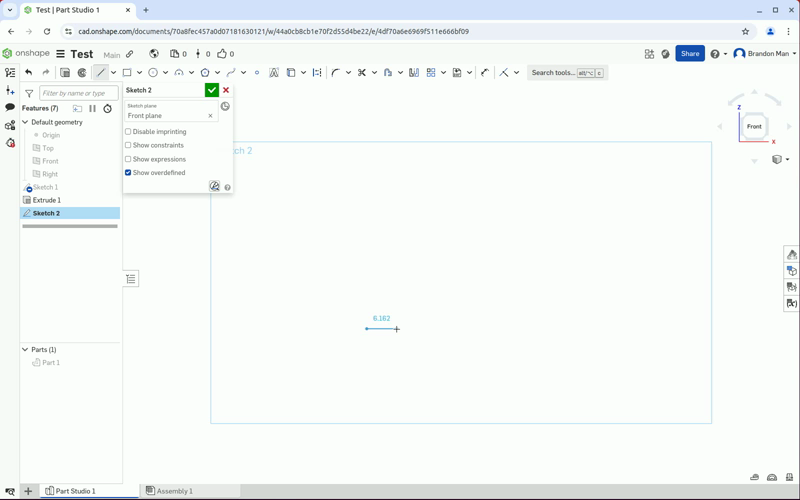
mouse_move(395, 328)
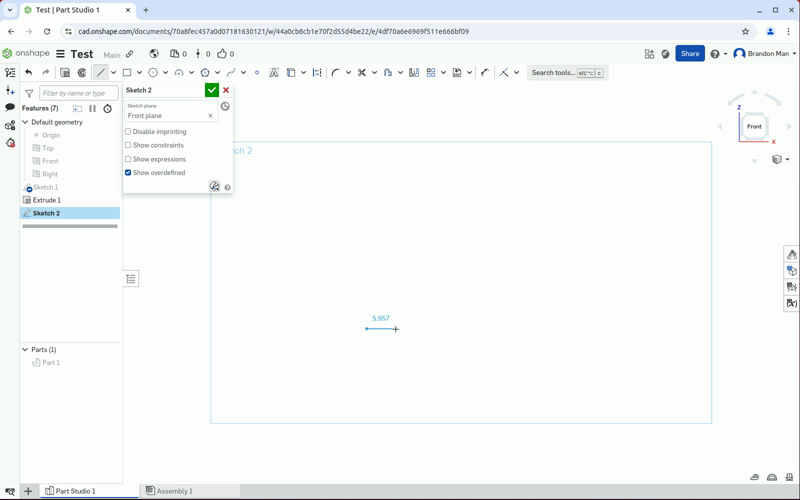
click(395, 328)
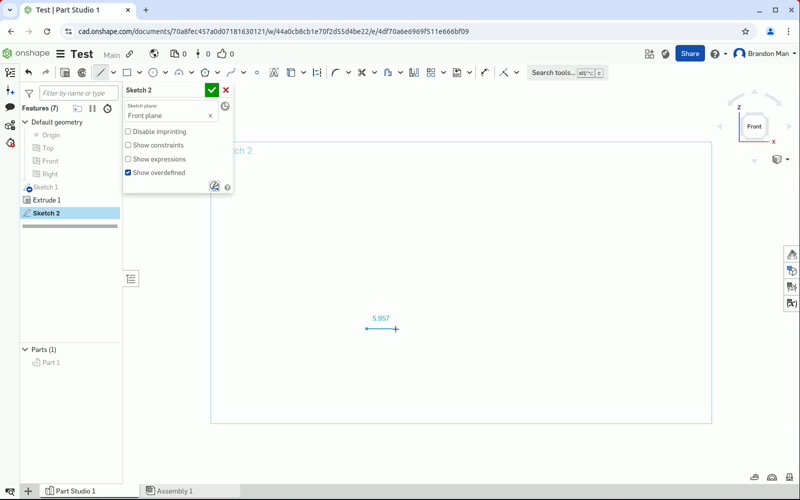
key_up(shift)
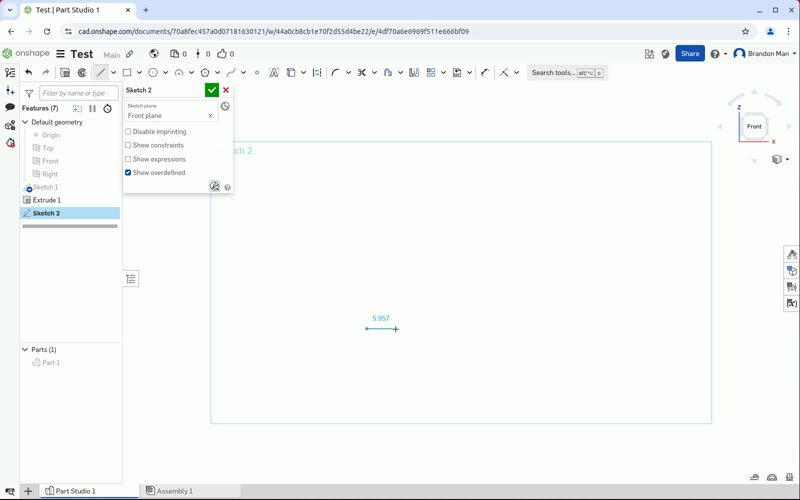
key_down(shift)
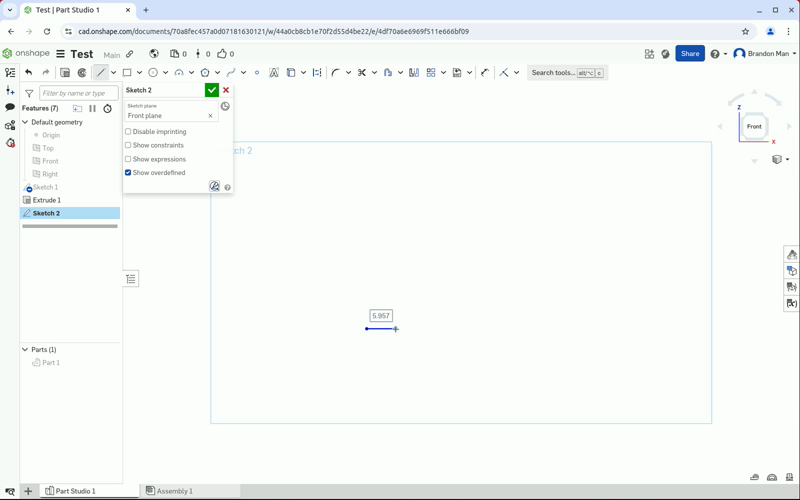
mouse_move(425, 328)
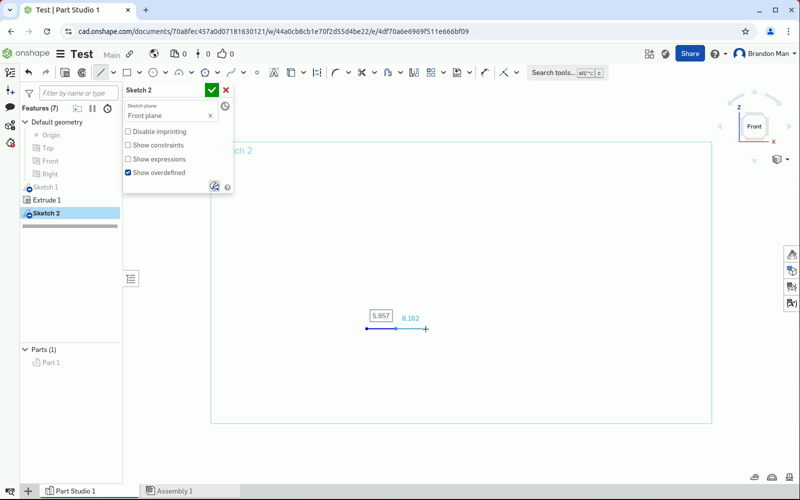
mouse_move(395, 299)
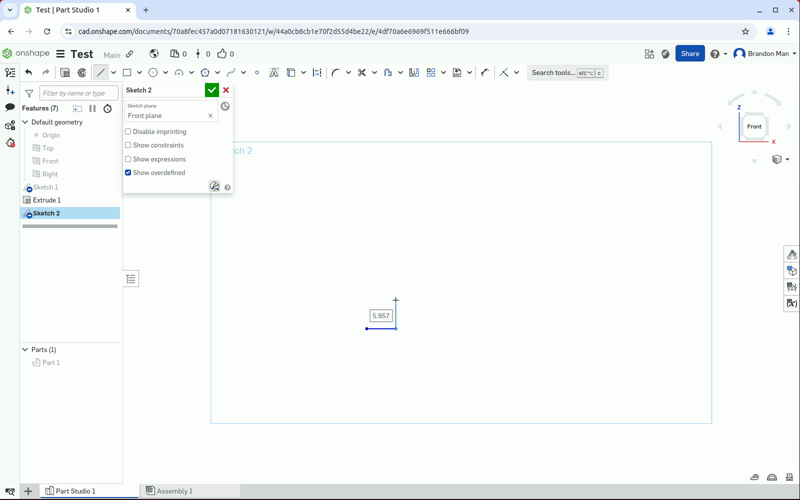
click(395, 299)
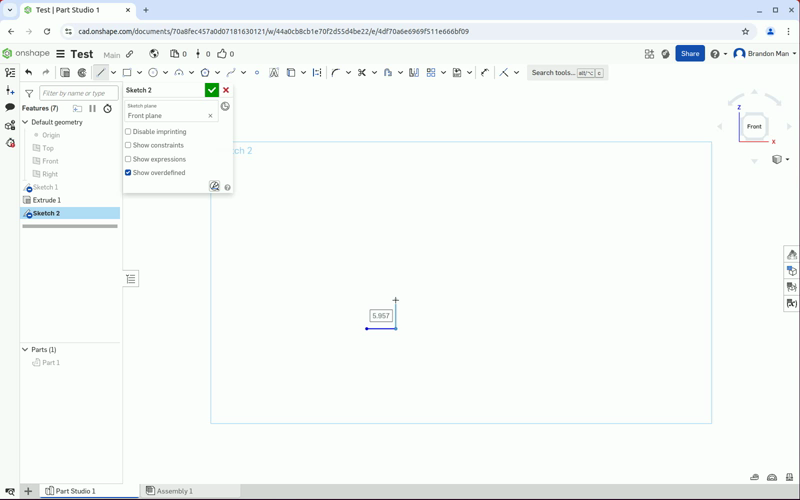
key_up(shift)
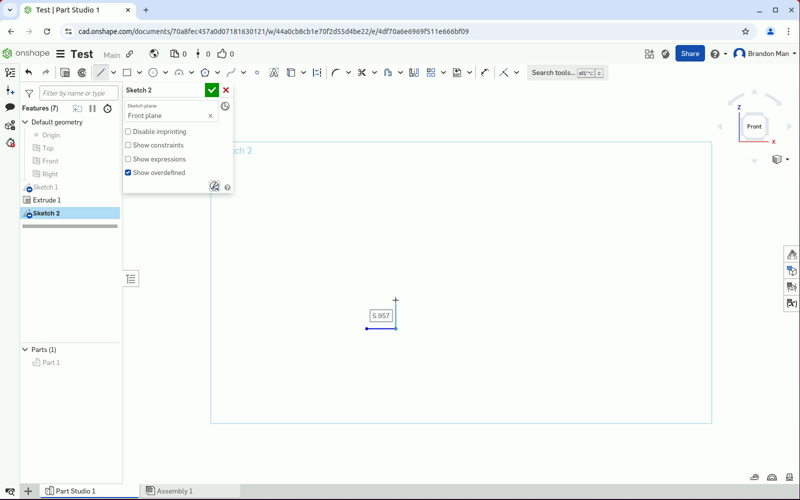
key_down(shift)
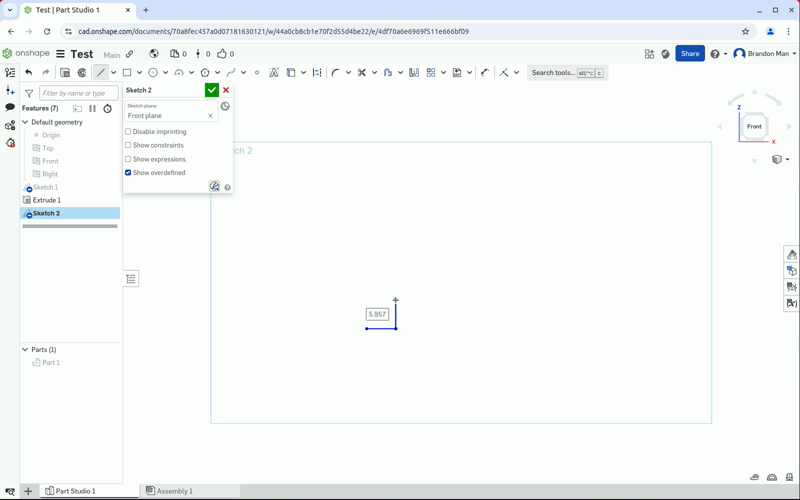
mouse_move(425, 299)
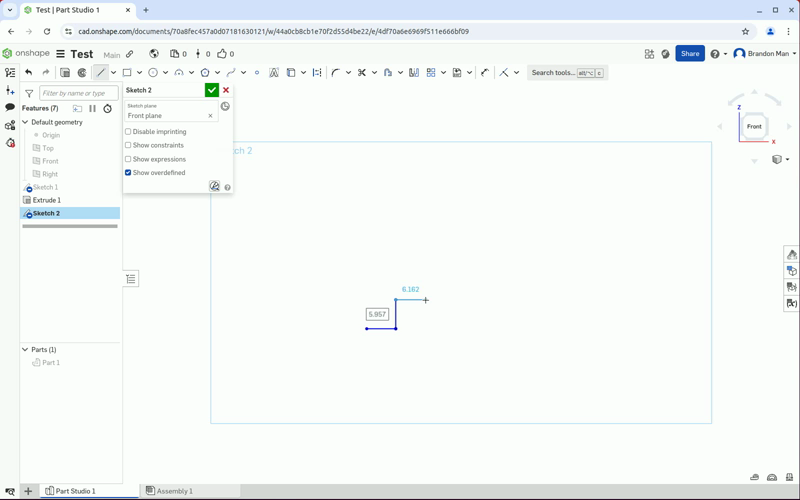
mouse_move(366, 299)
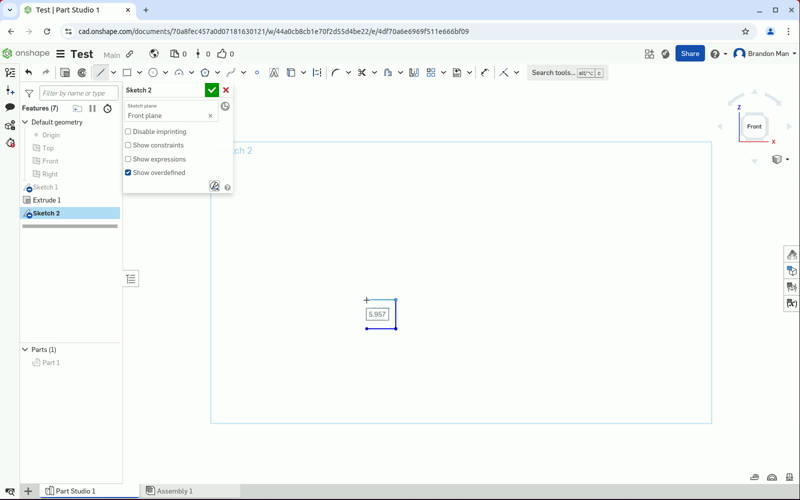
click(366, 299)
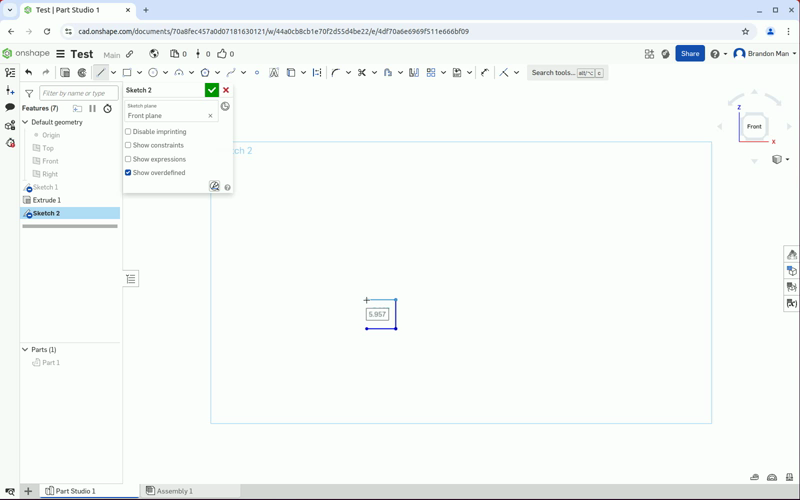
key_up(shift)
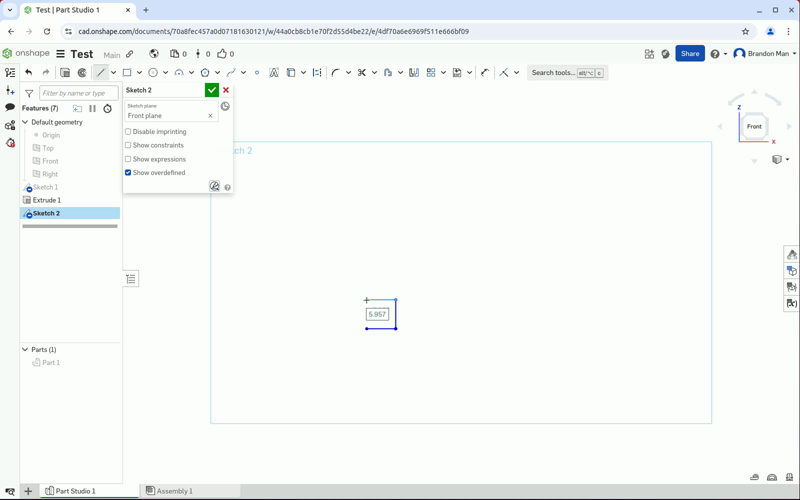
mouse_move(396, 299)
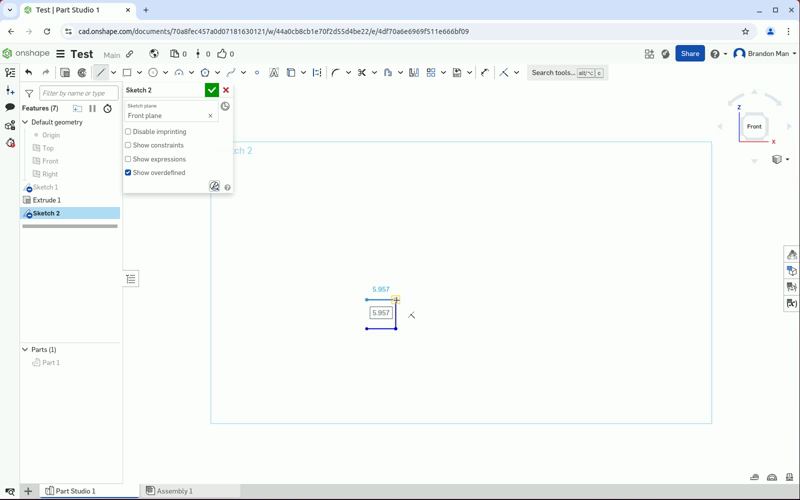
key_down(shift)
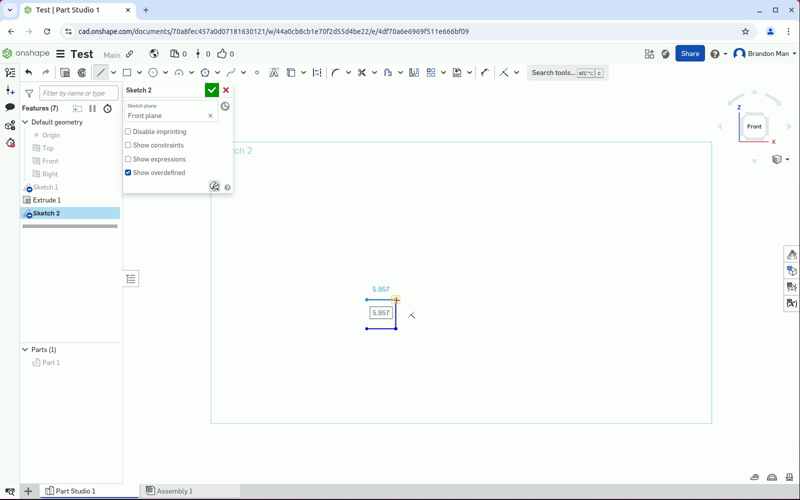
mouse_move(366, 328)
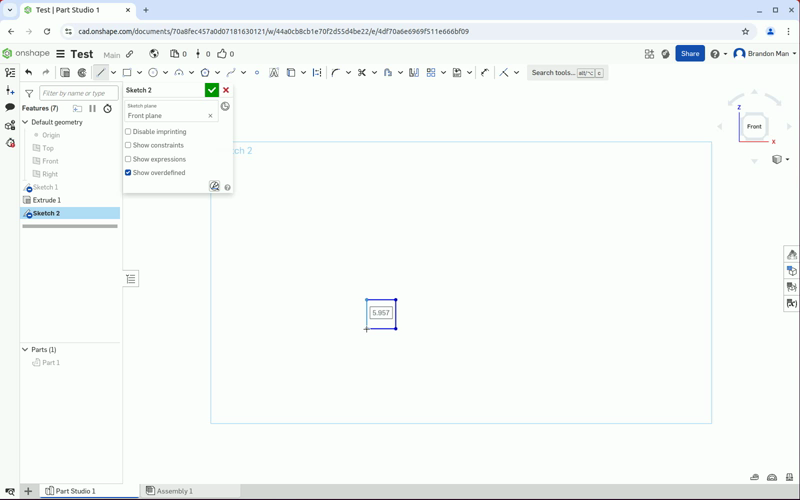
key_up(shift)
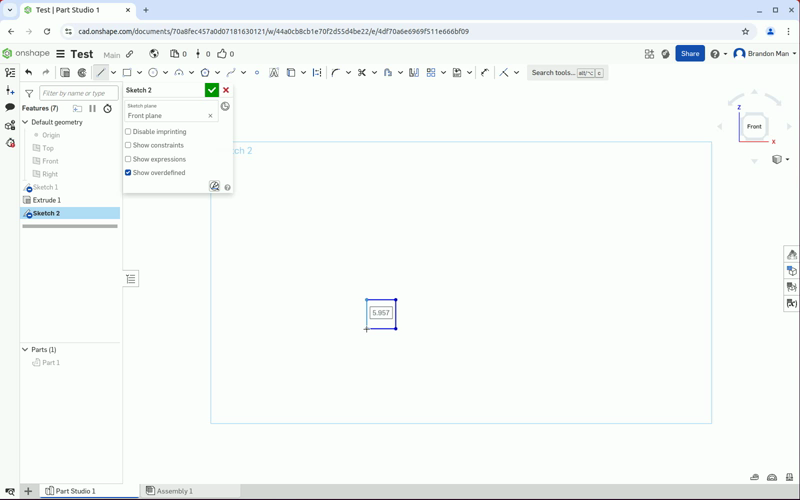
click(366, 328)
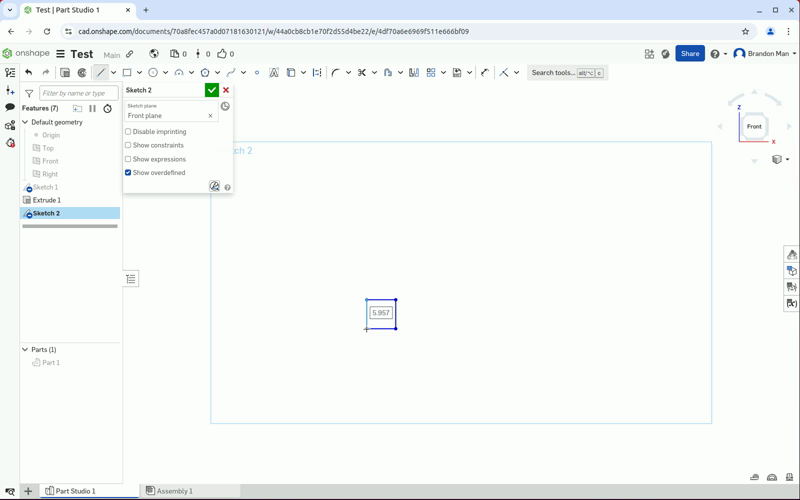
key(esc)
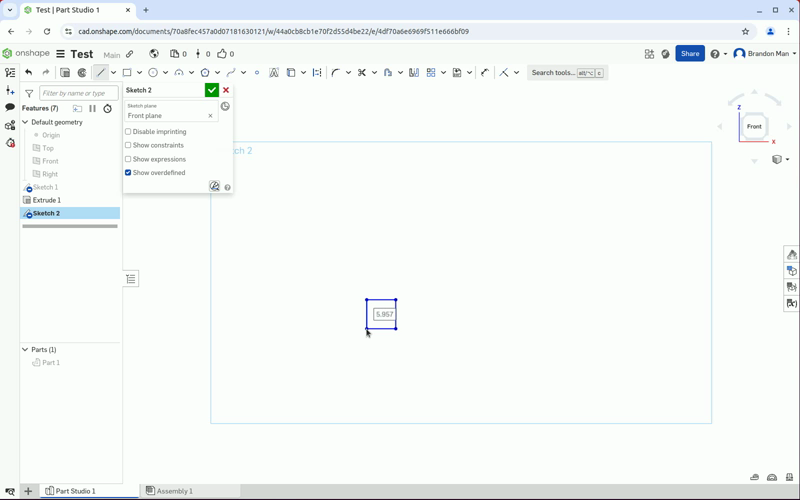
mouse_move(388, 326)
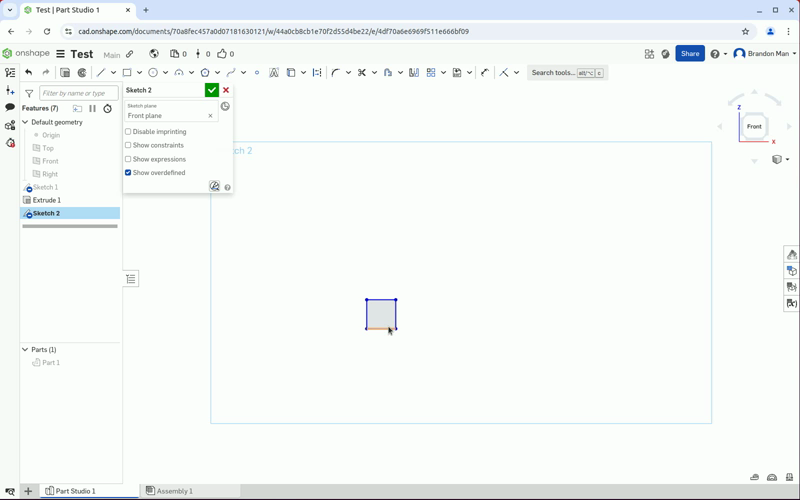
scroll(6)
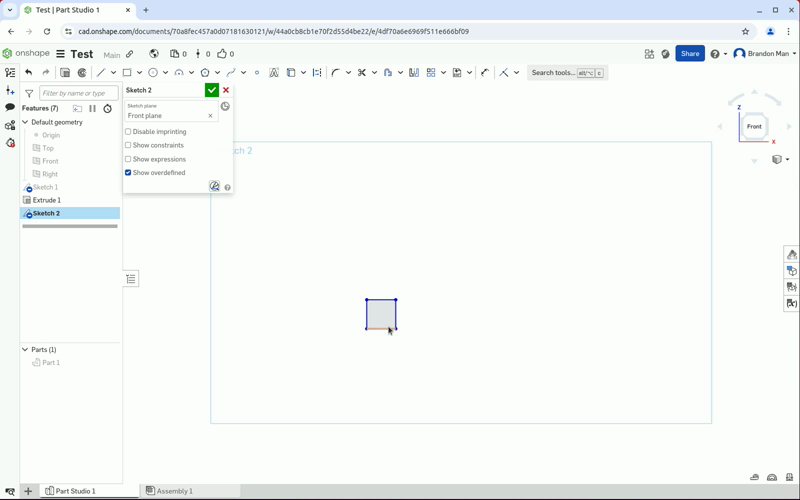
scroll(6)
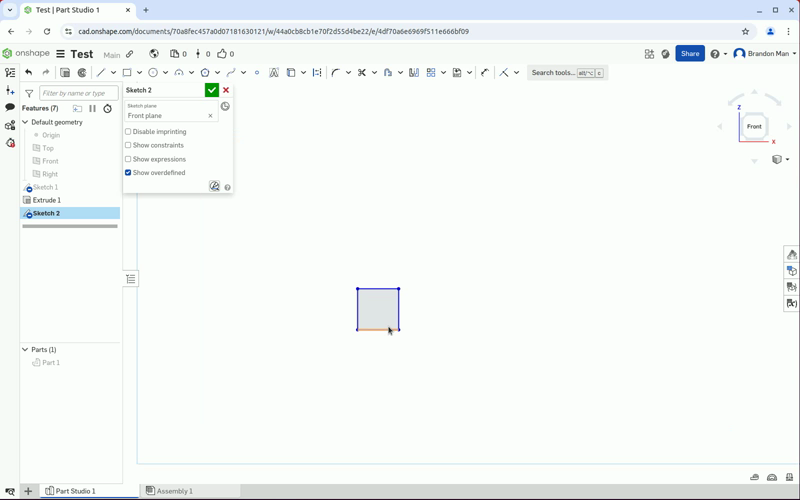
scroll(6)
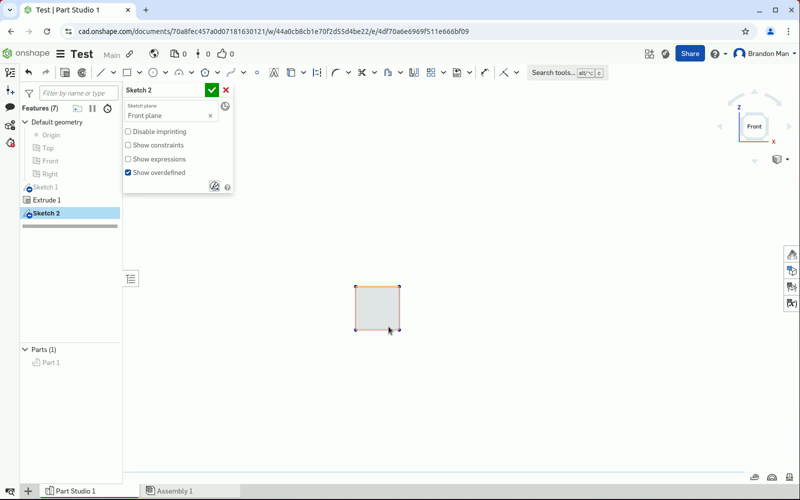
scroll(6)
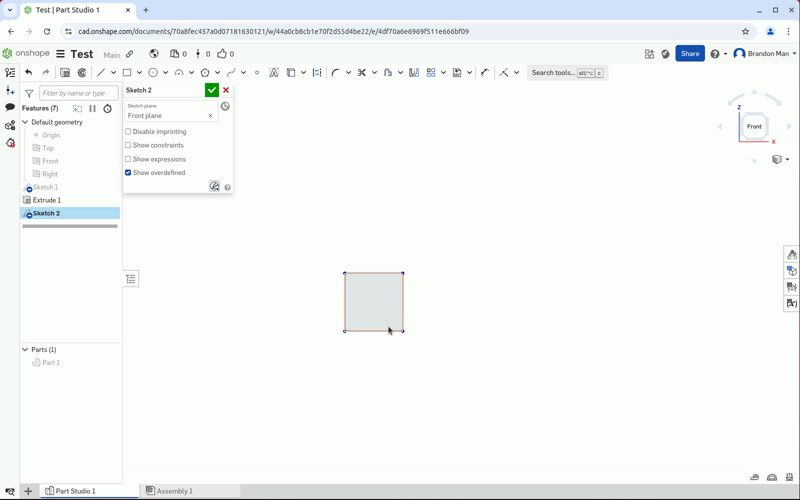
scroll(6)
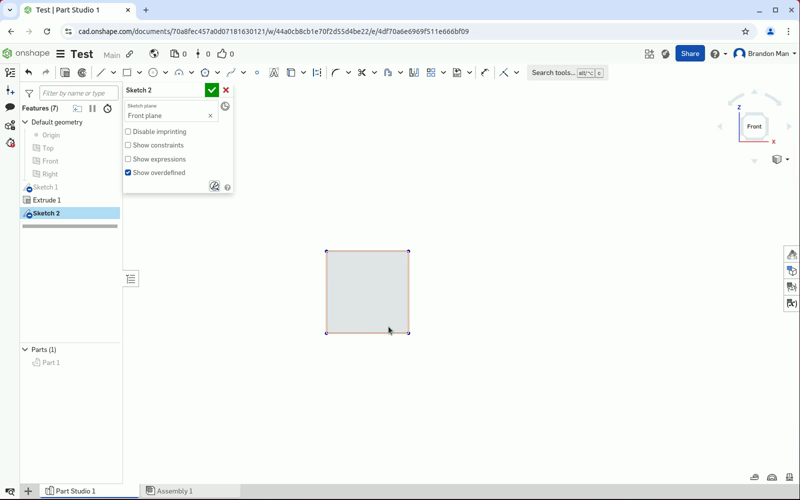
scroll(6)
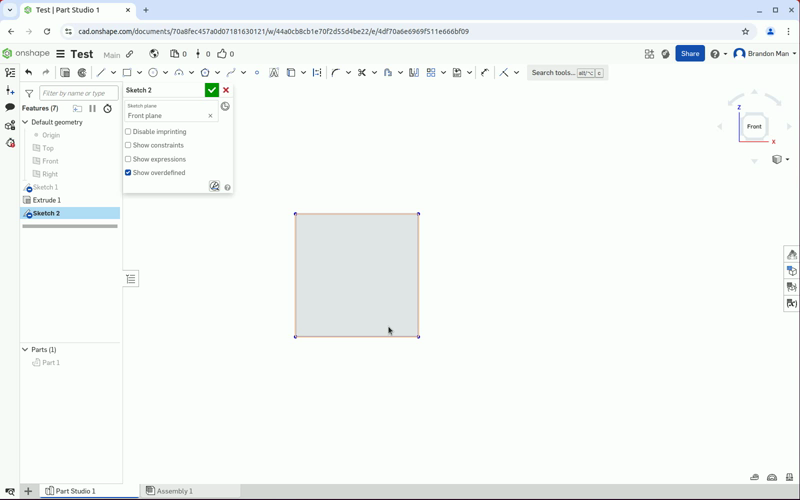
scroll(6)
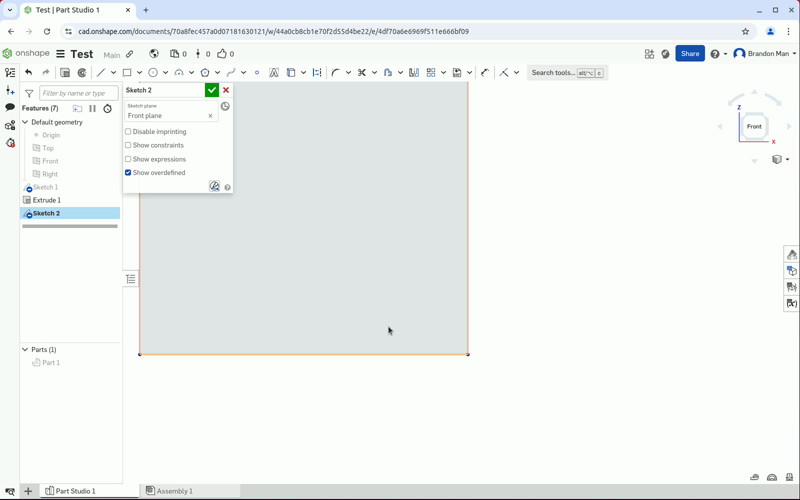
click(388, 326)
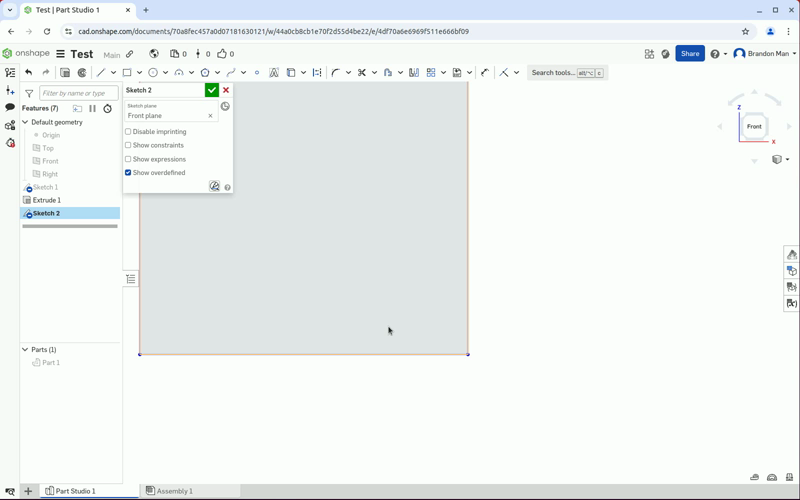
scroll(-6)
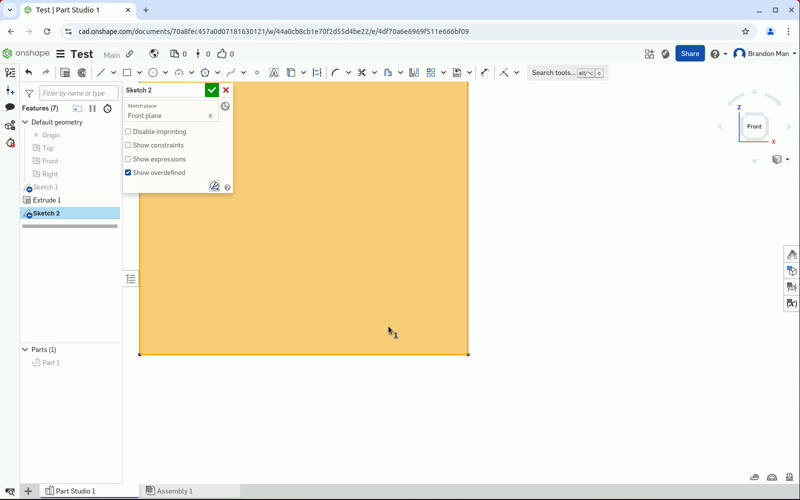
scroll(-6)
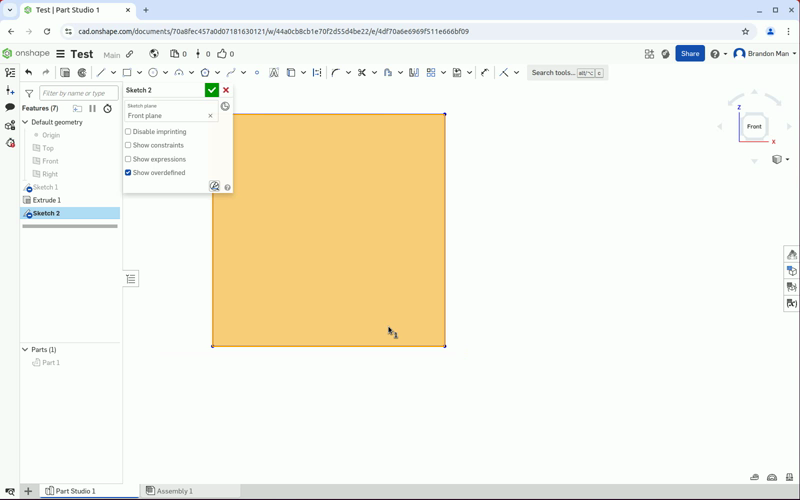
scroll(-6)
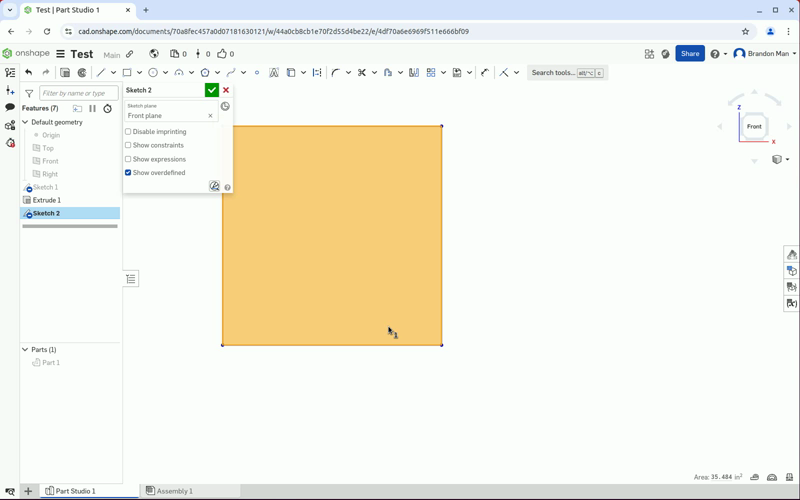
scroll(-6)
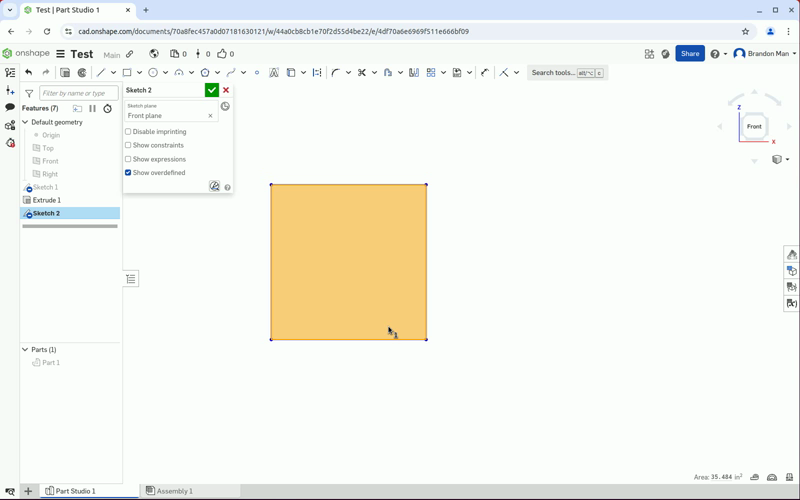
scroll(-6)
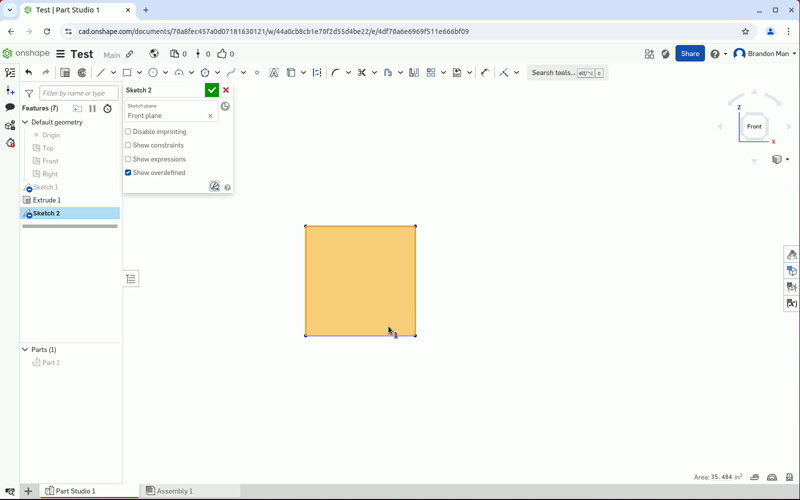
scroll(-6)
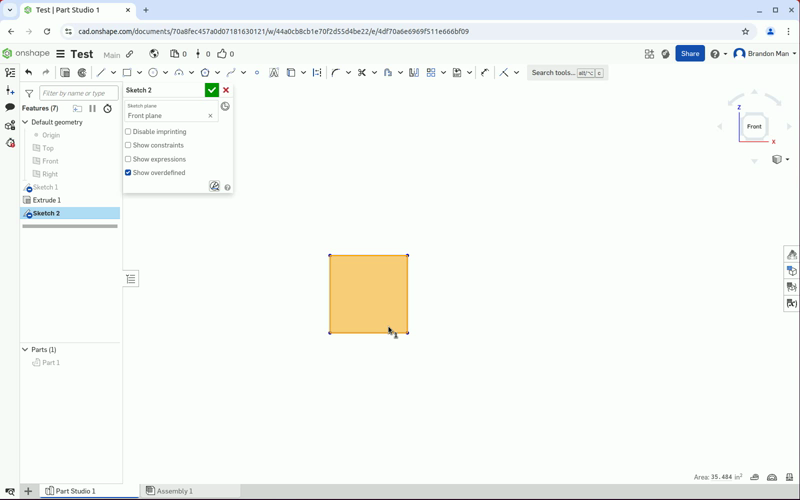
scroll(-6)
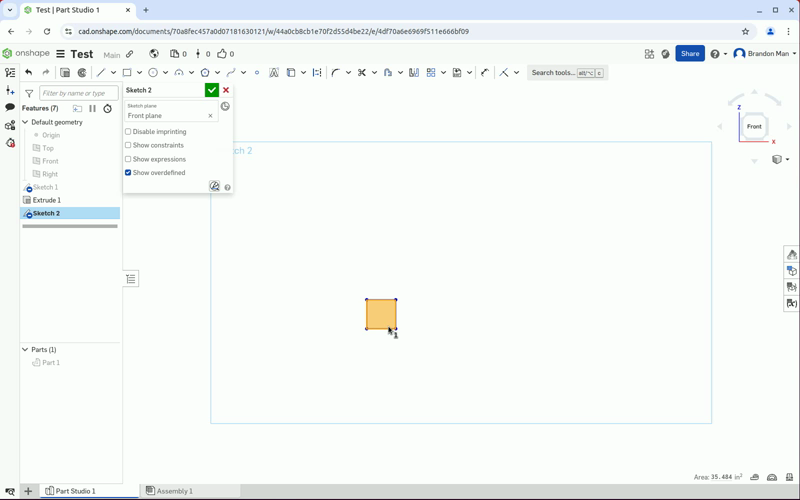
mouse_move(73, 352)
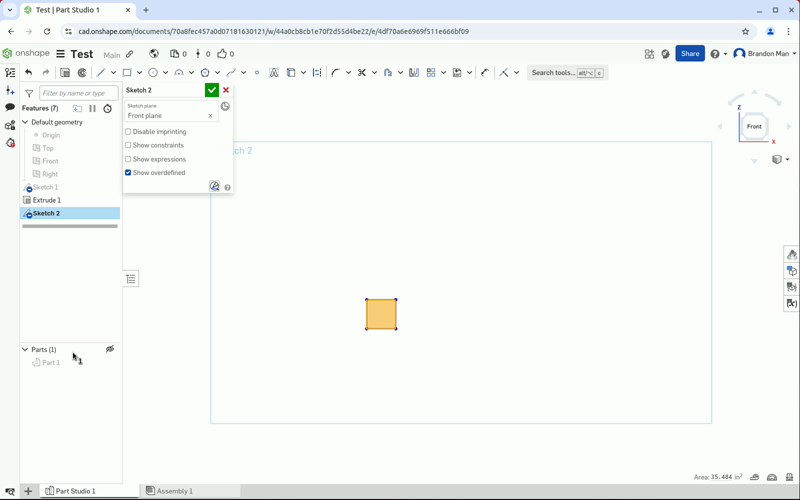
key(shift+y)
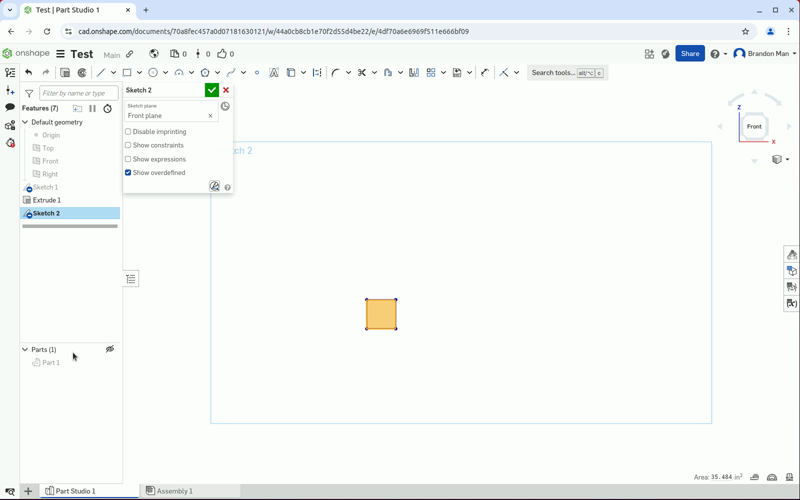
key(shift+e)
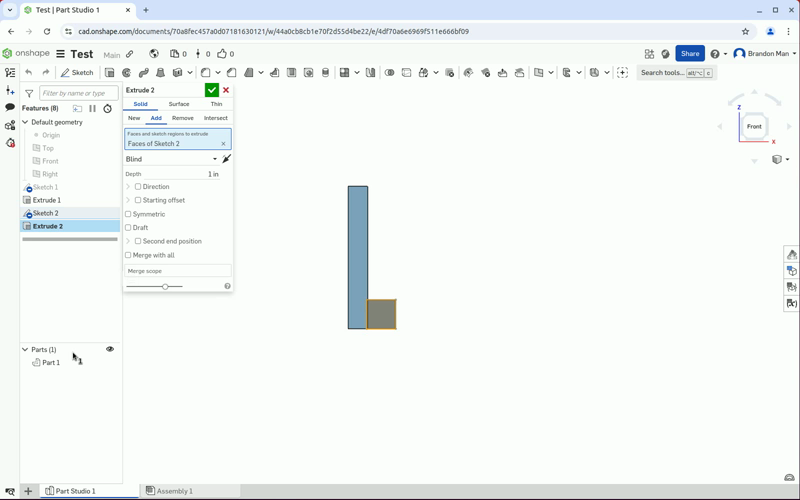
mouse_move(143, 106)
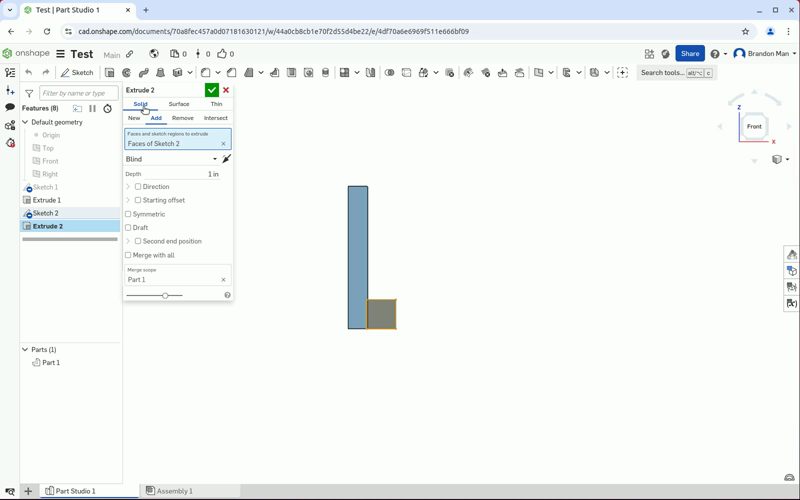
click(143, 106)
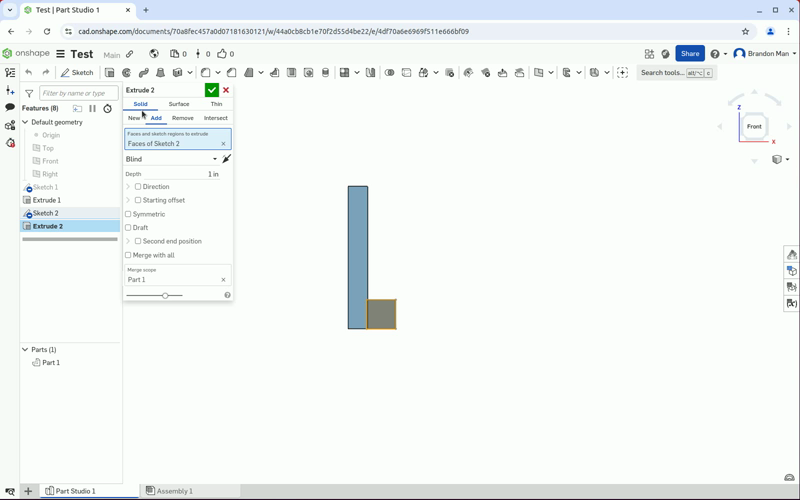
mouse_move(137, 120)
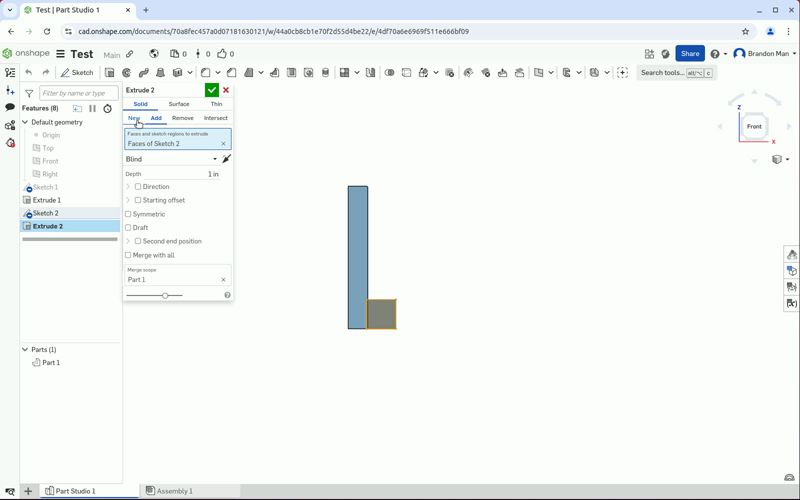
click(137, 120)
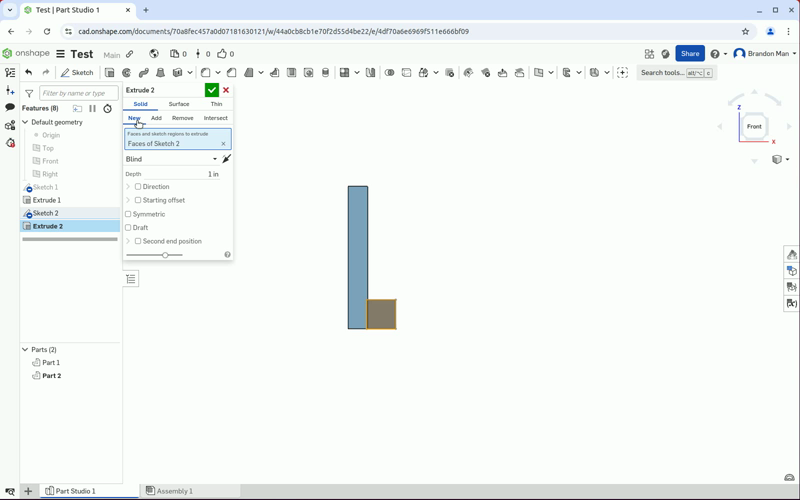
key(tab, 4)
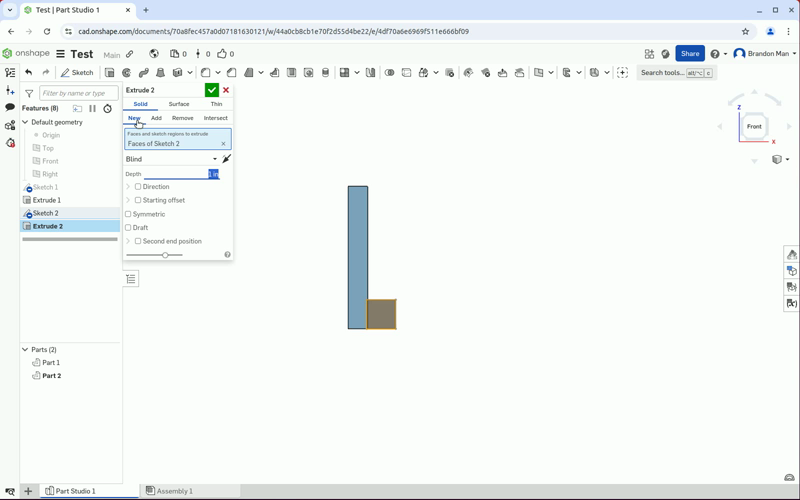
text(9.869)
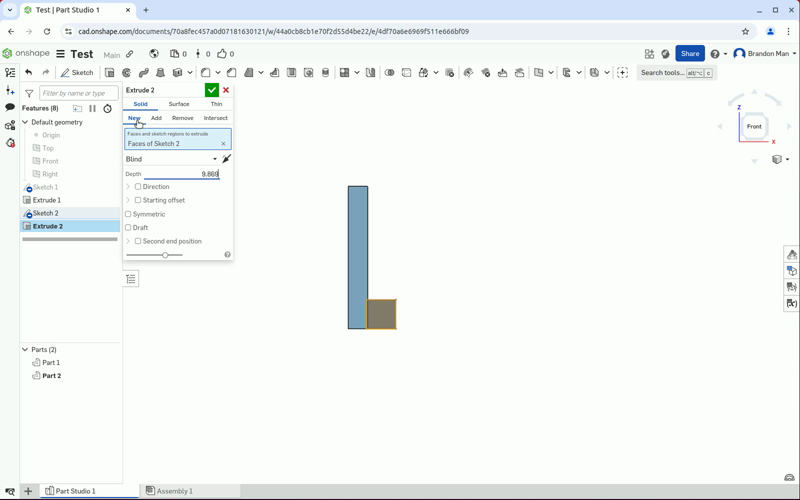
key(enter)
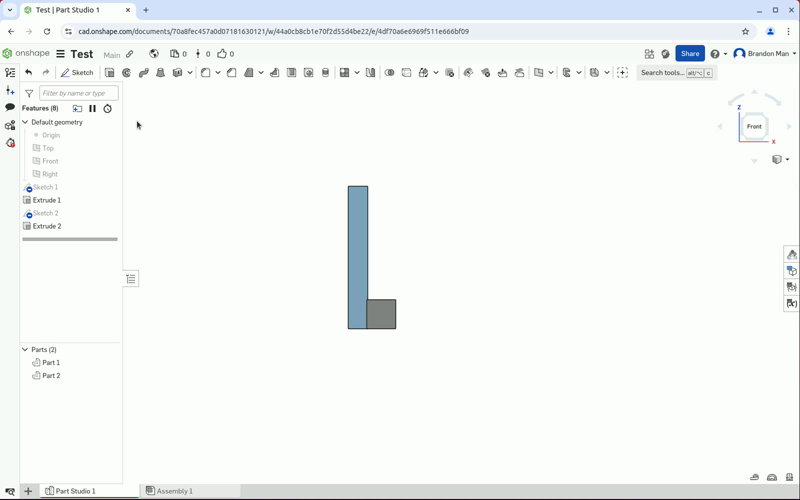
key(shift+h)
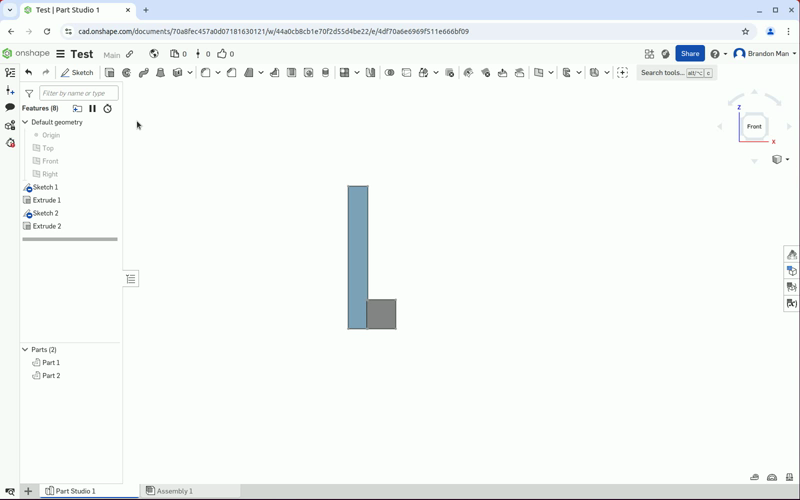
key(shift+h)
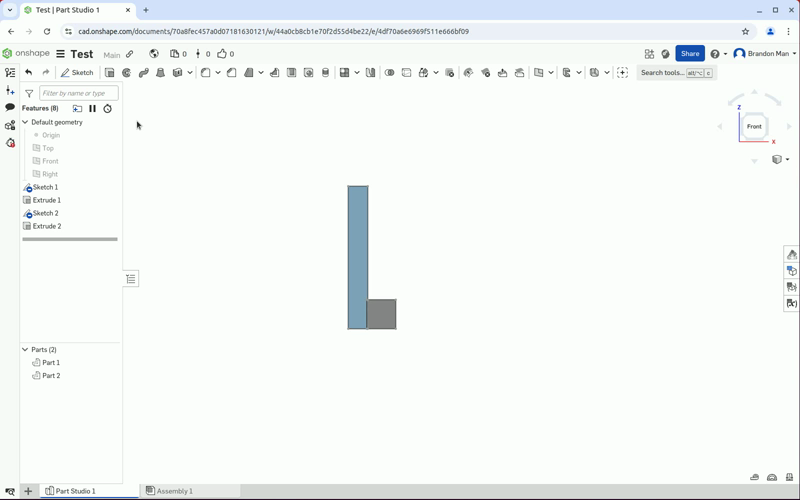
key(shift+7)
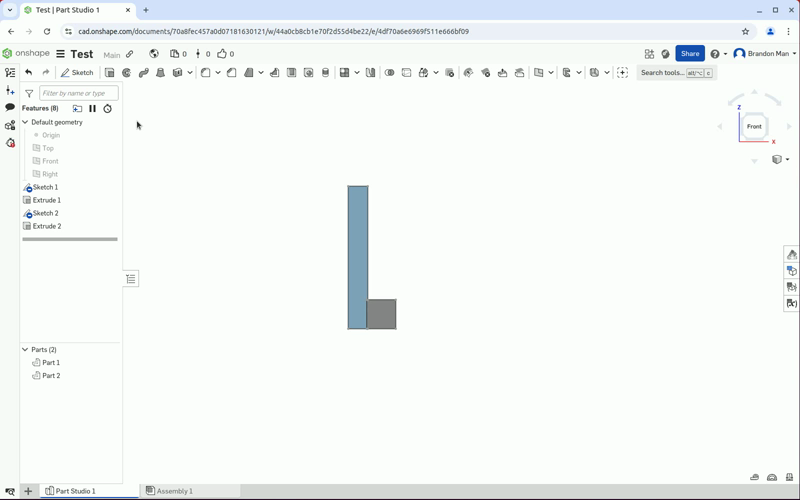
key(left, 2)
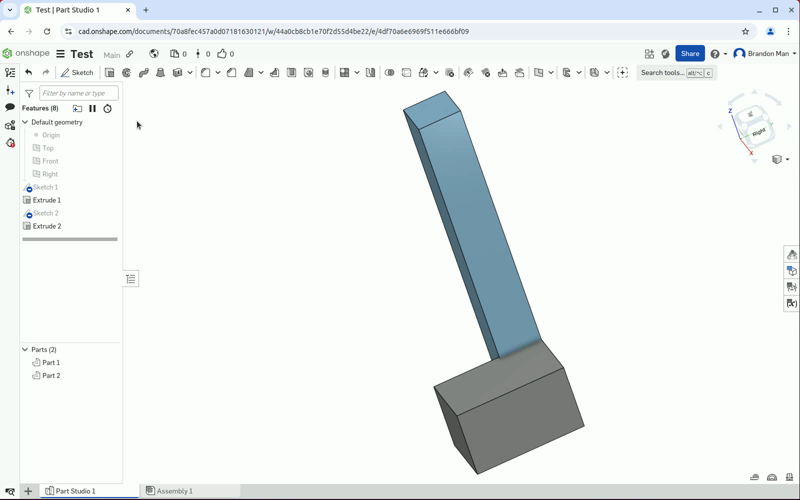
key(down, 2)
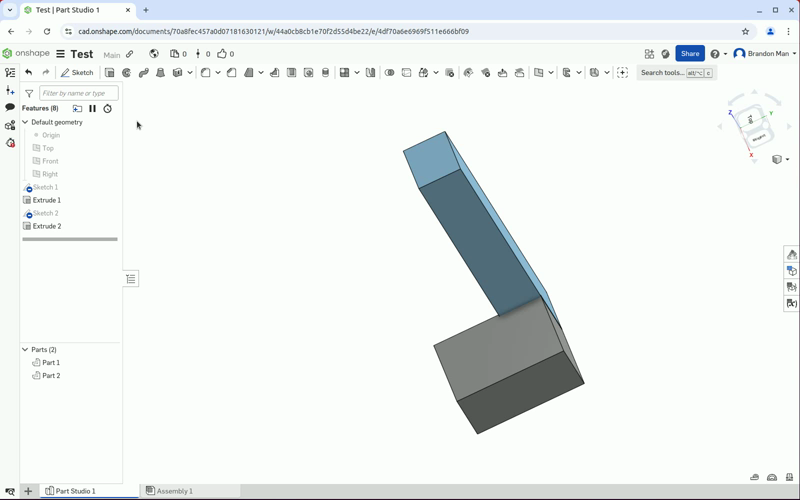
key(up, 2)
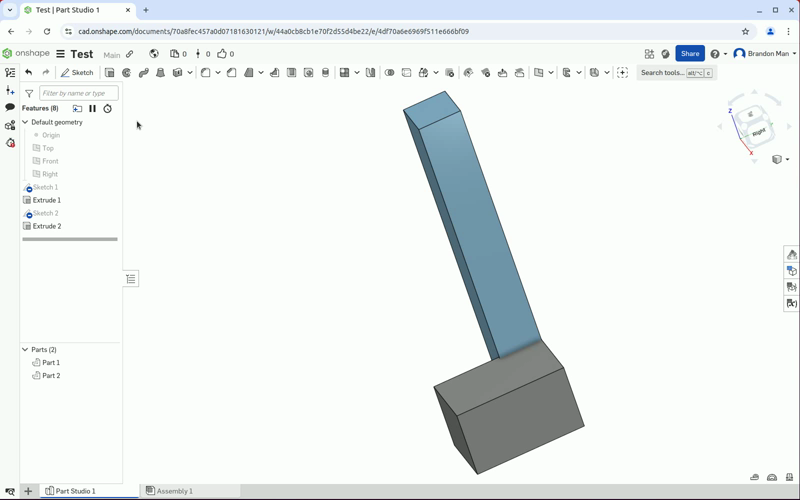
key(right, 2)
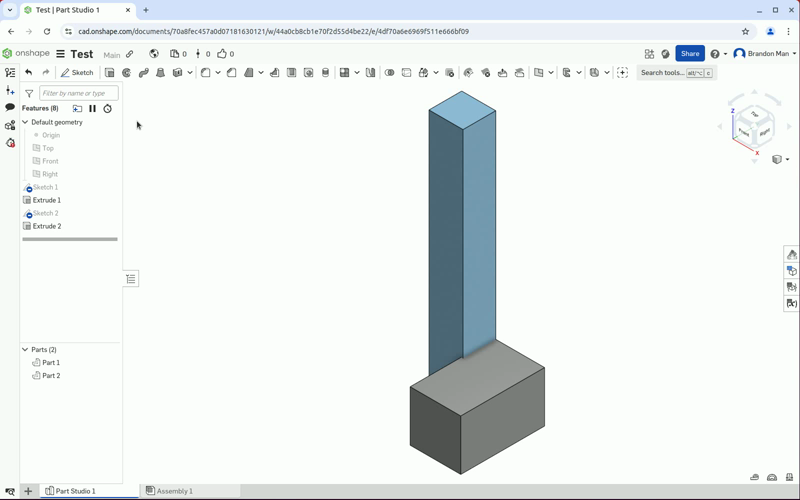
mouse_move(73, 189)
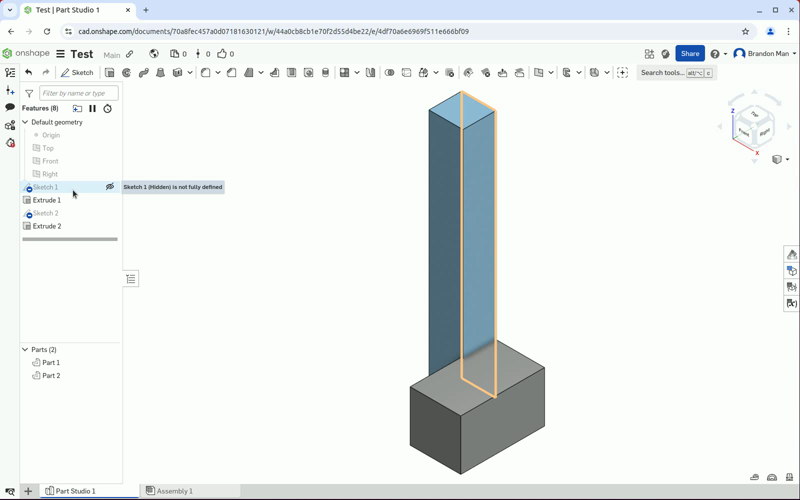
click(73, 189)